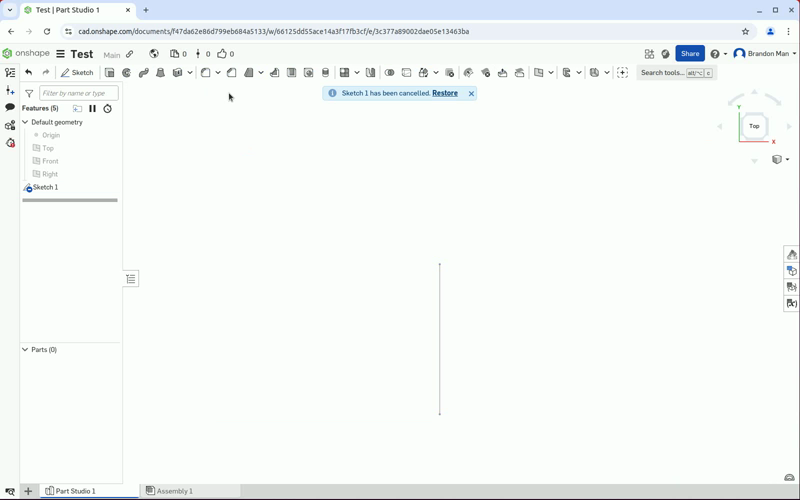
key(shift+h)
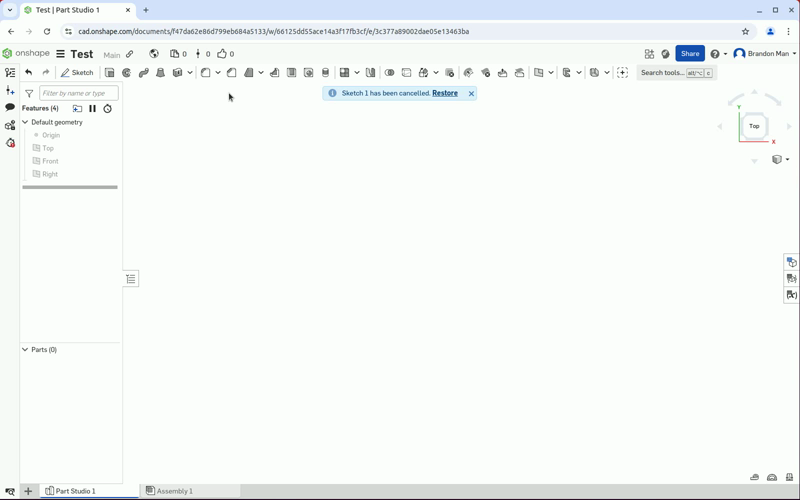
mouse_move(73, 352)
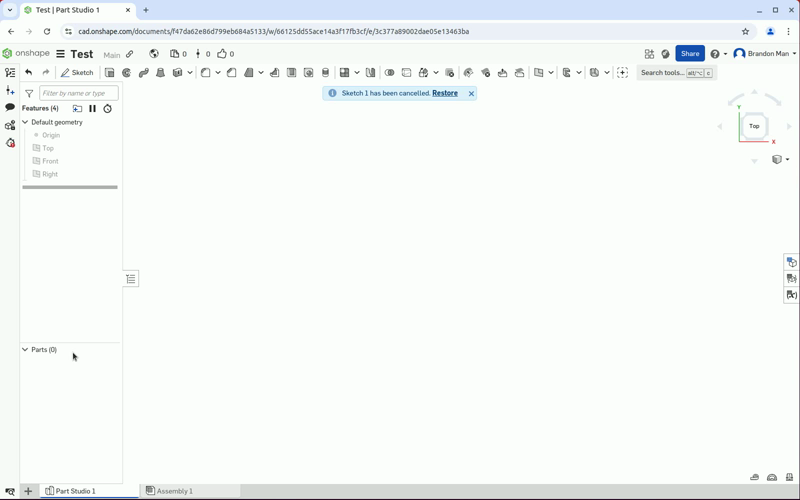
key(y)
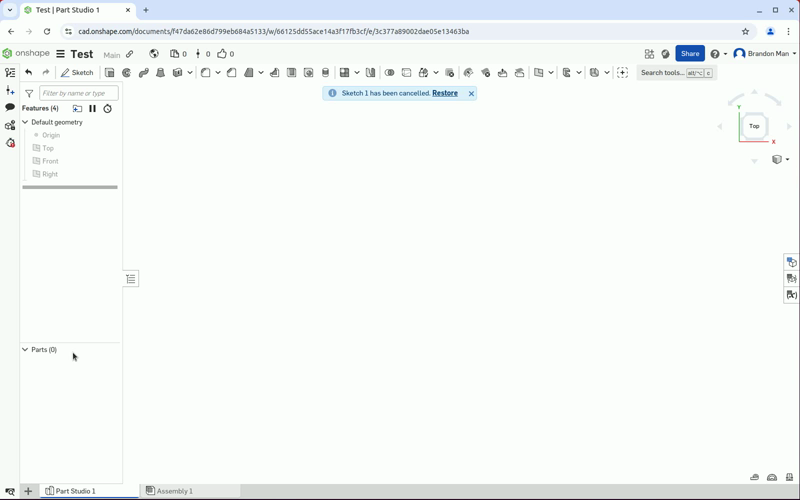
key(shift+p)
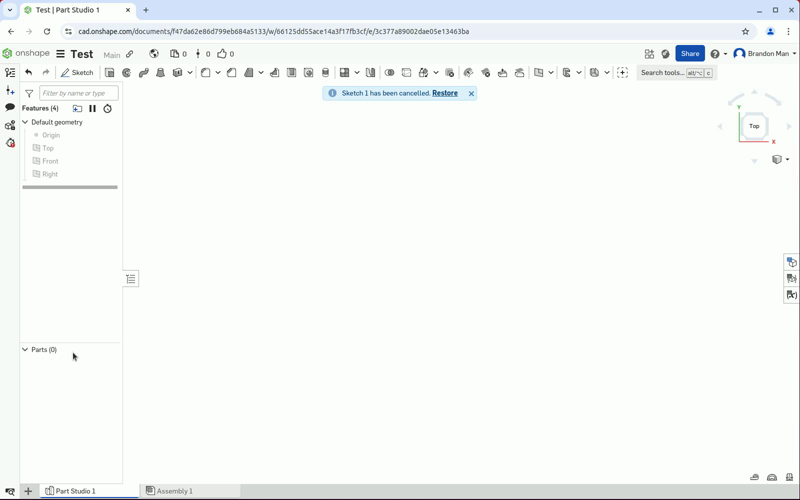
key(space)
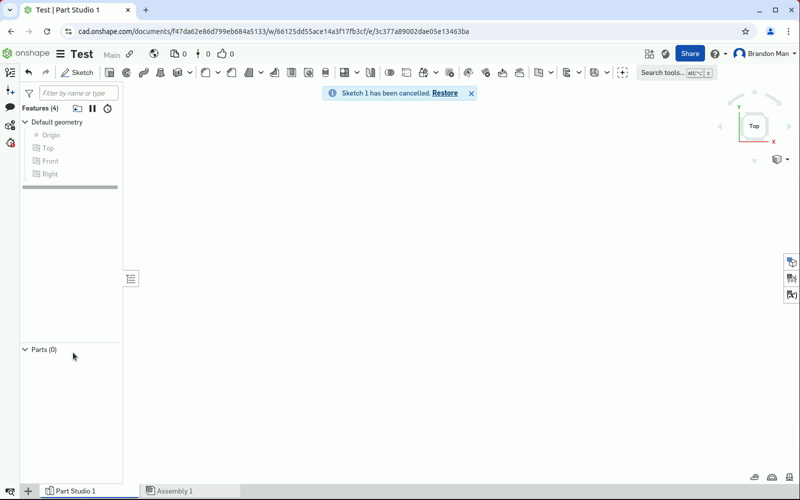
key_down(shift)
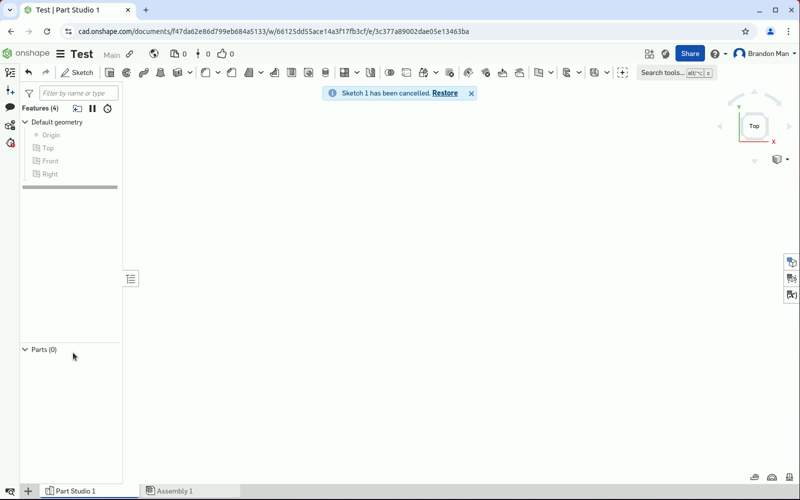
key(up)
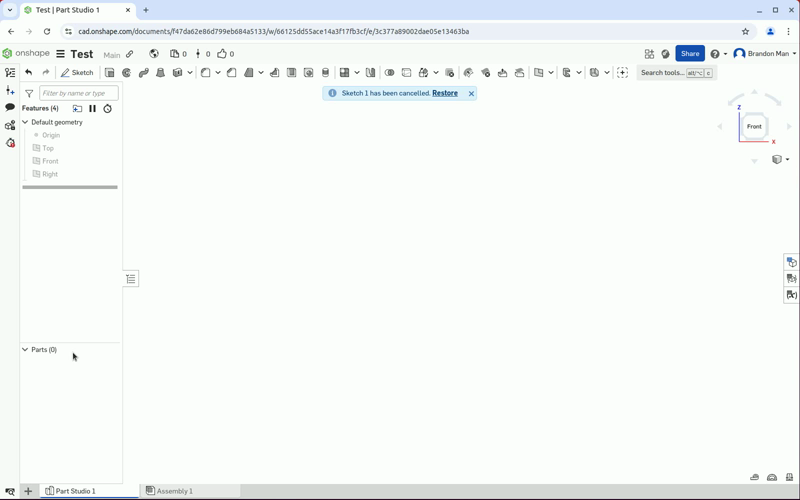
key_up(shift)
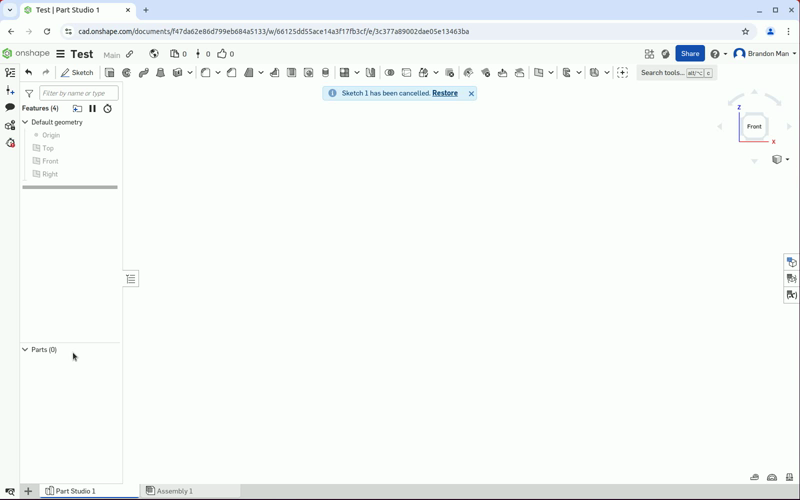
mouse_move(73, 352)
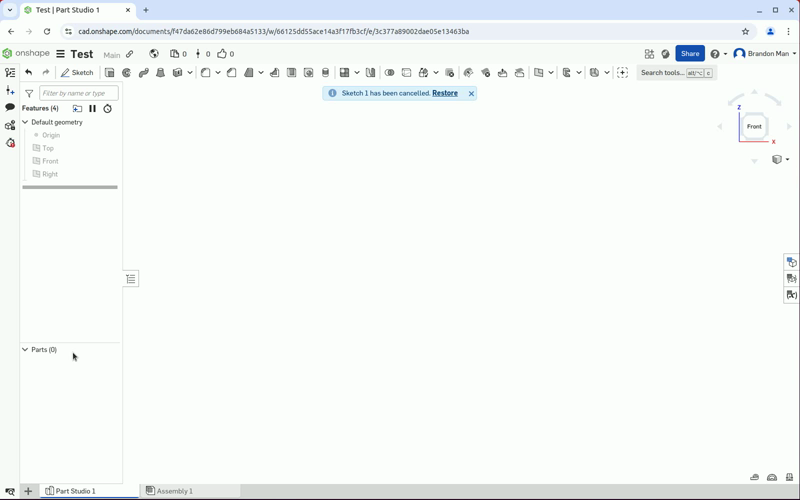
key(shift+y)
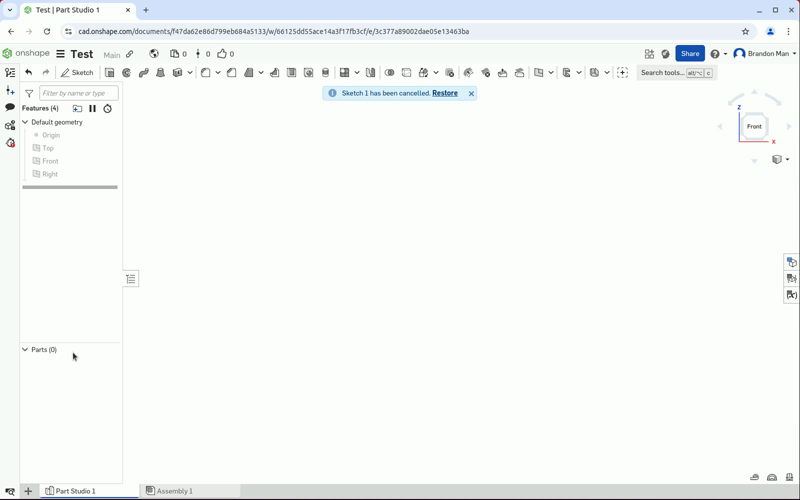
key(shift+s)
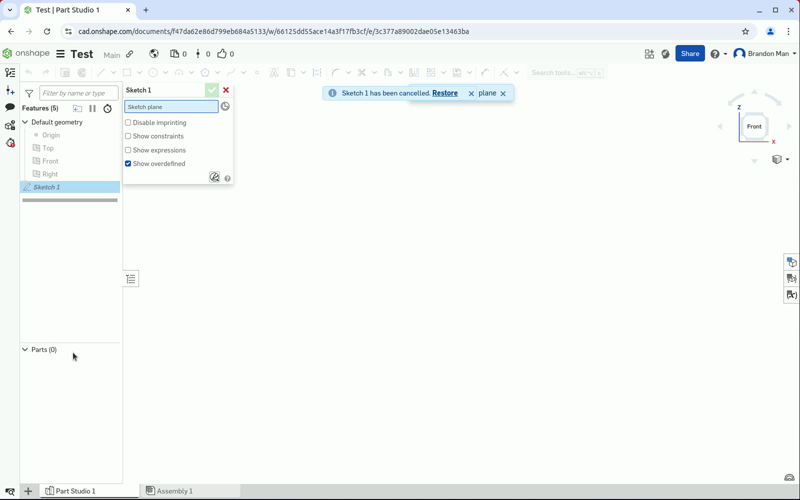
mouse_move(73, 163)
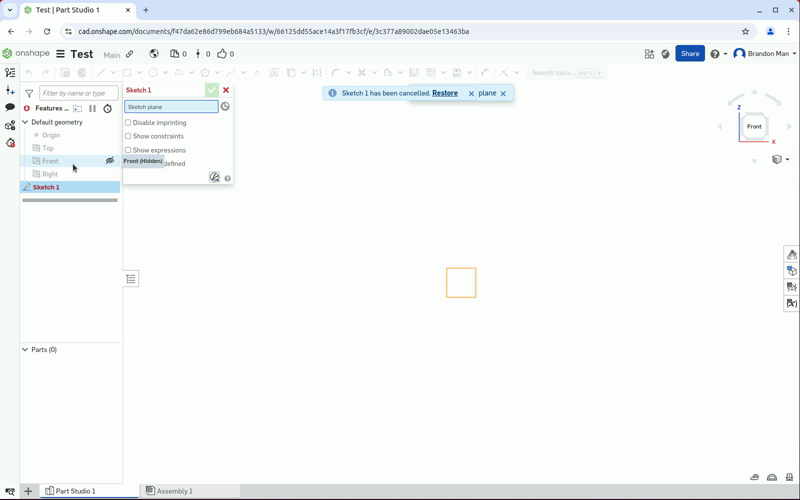
click(73, 163)
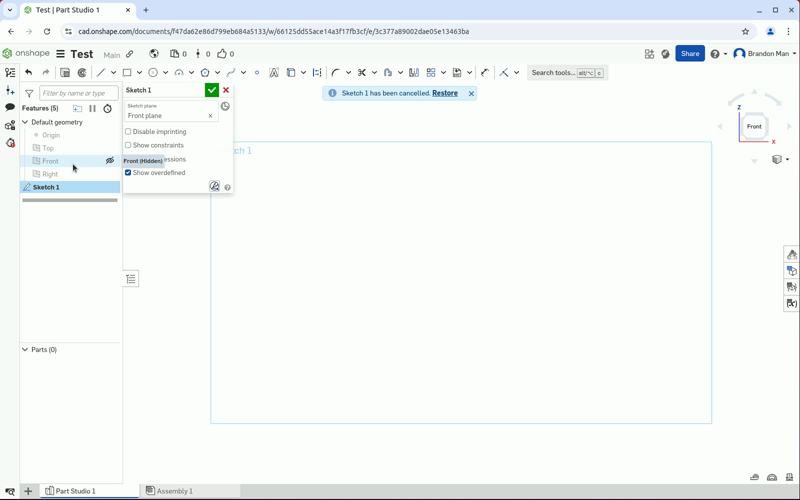
mouse_move(73, 352)
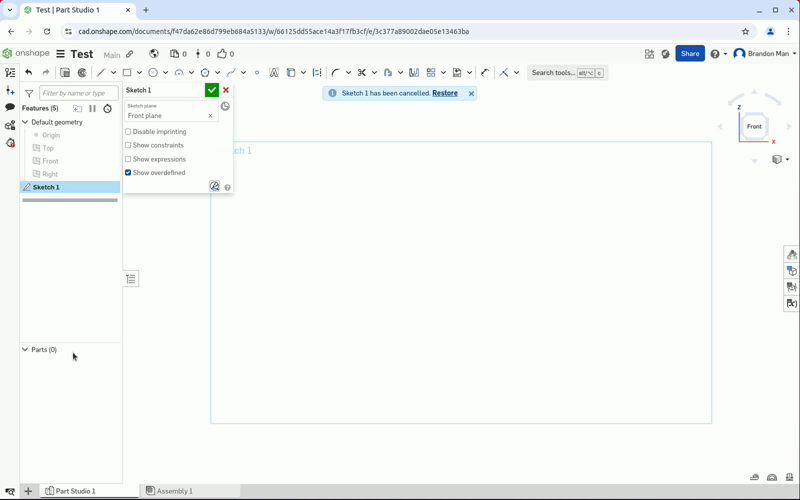
key(y)
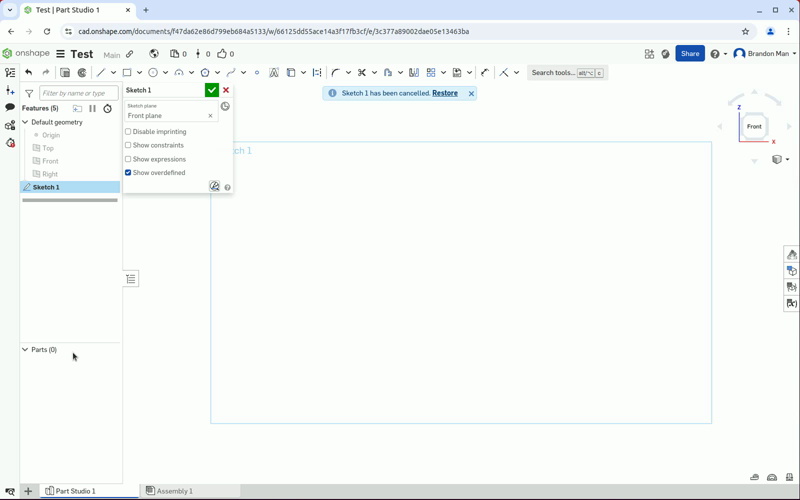
key(l)
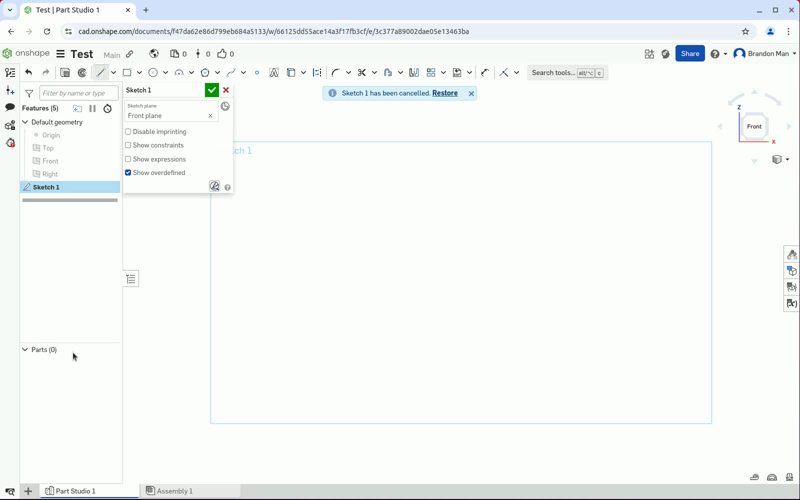
key_down(shift)
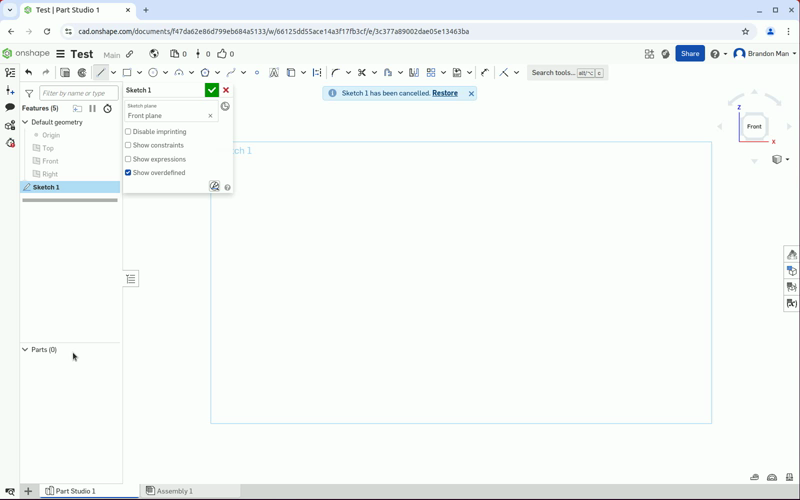
mouse_move(423, 316)
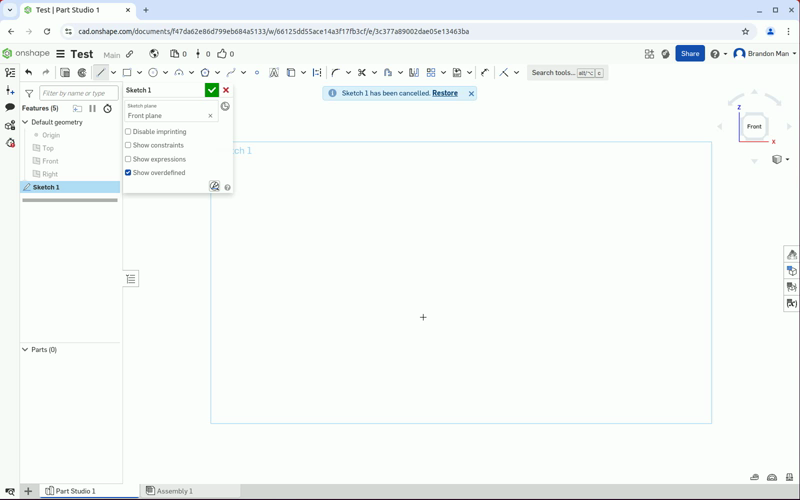
click(423, 316)
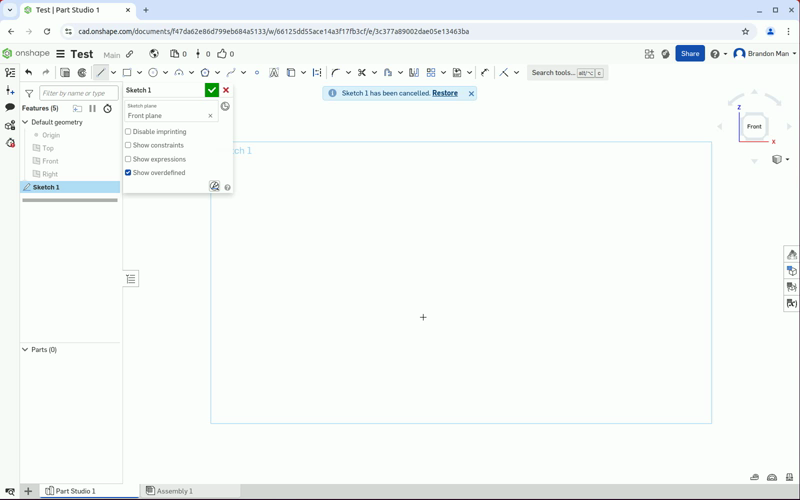
key_up(shift)
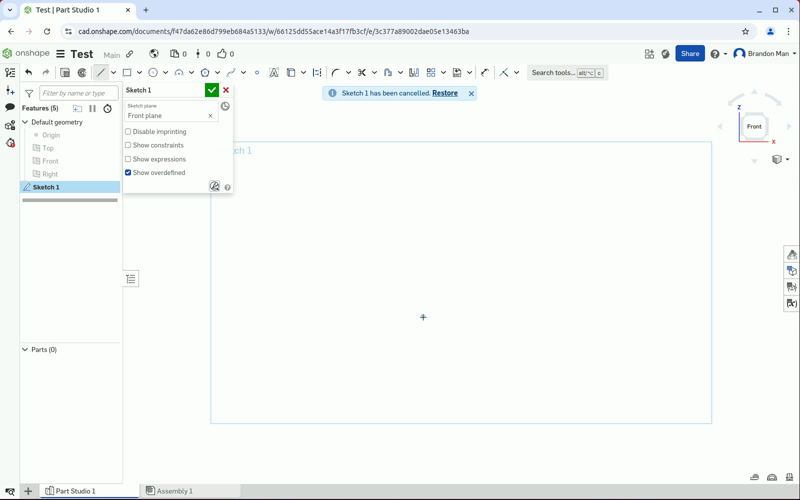
key_down(shift)
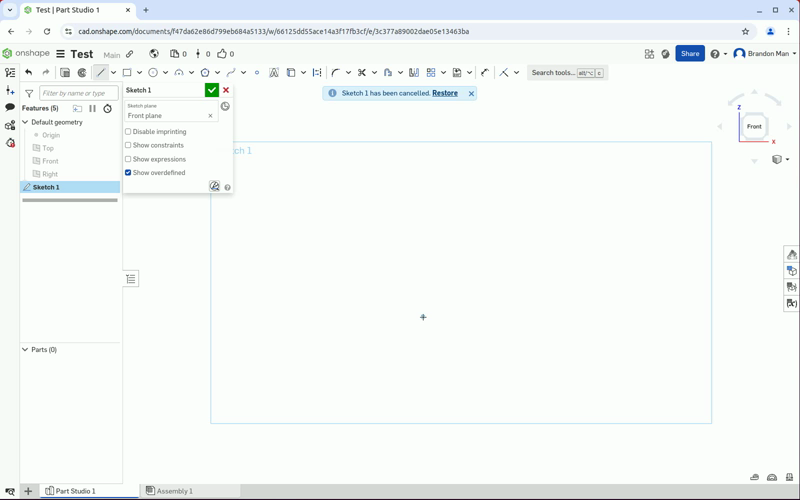
mouse_move(542, 317)
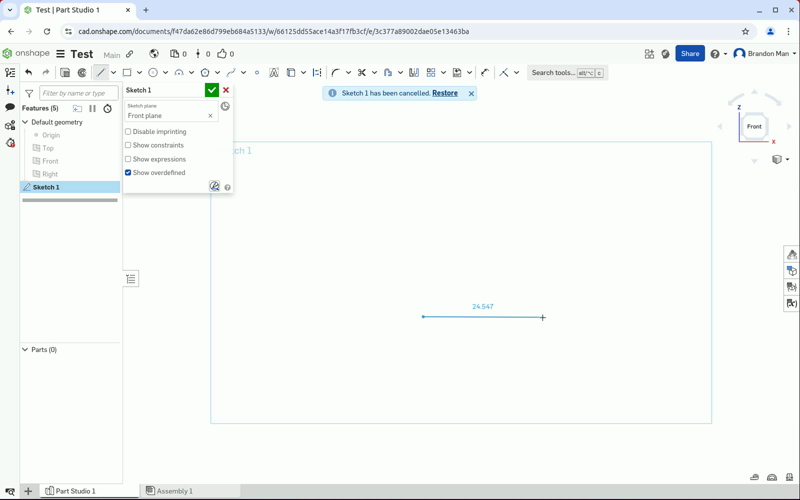
click(542, 317)
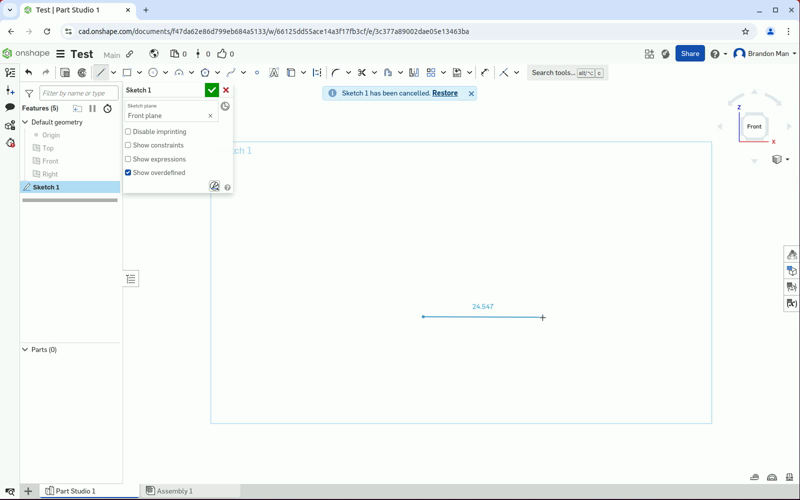
key_up(shift)
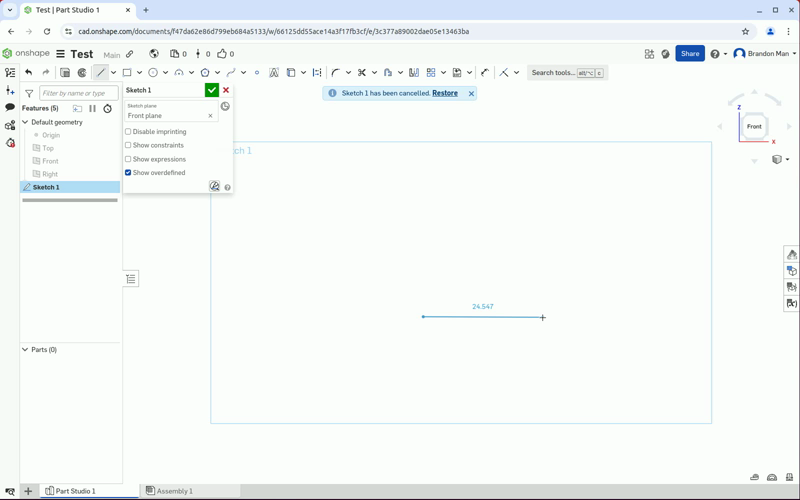
key_down(shift)
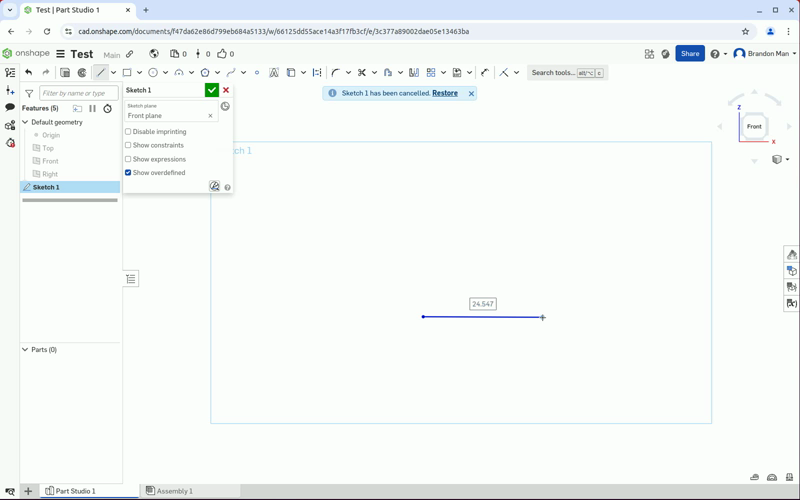
mouse_move(542, 256)
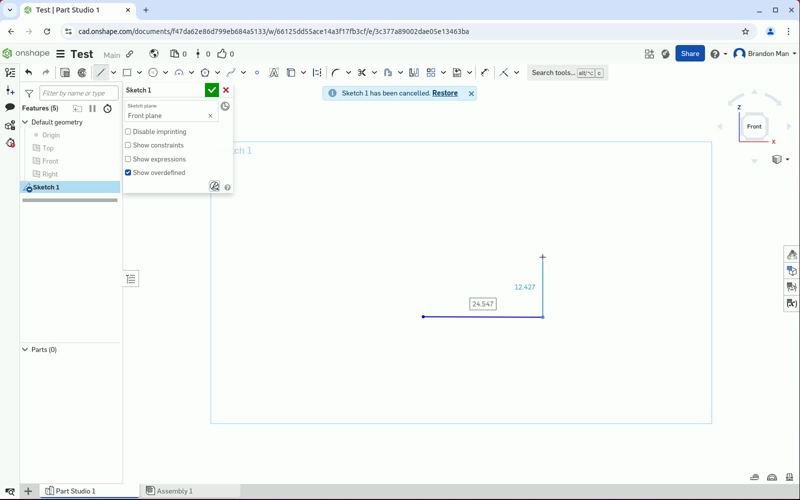
click(542, 256)
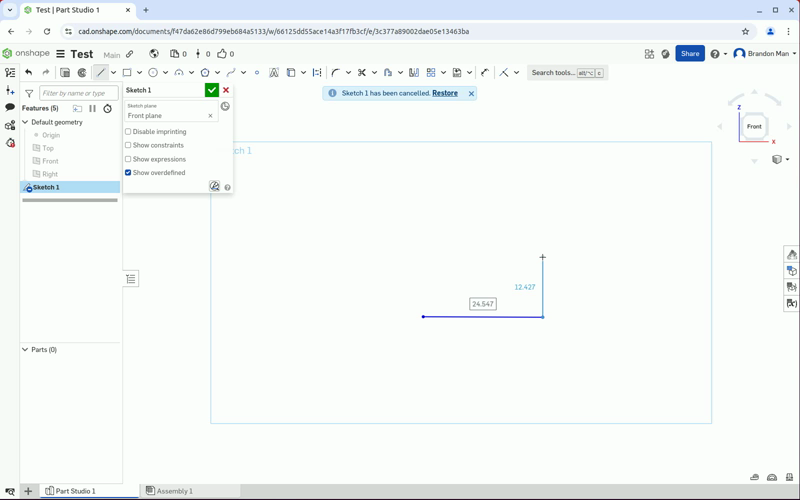
key_up(shift)
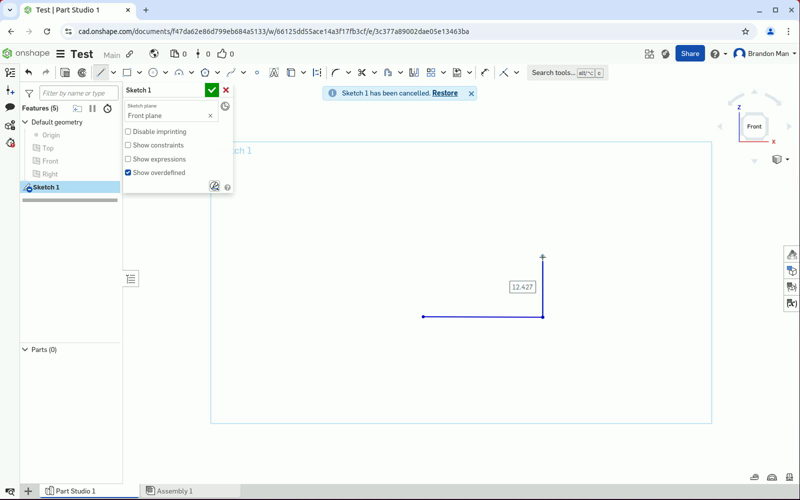
key_down(shift)
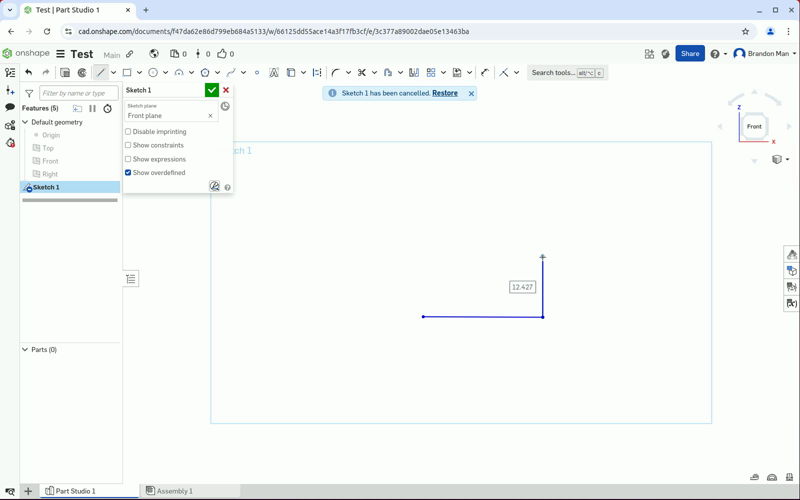
mouse_move(423, 256)
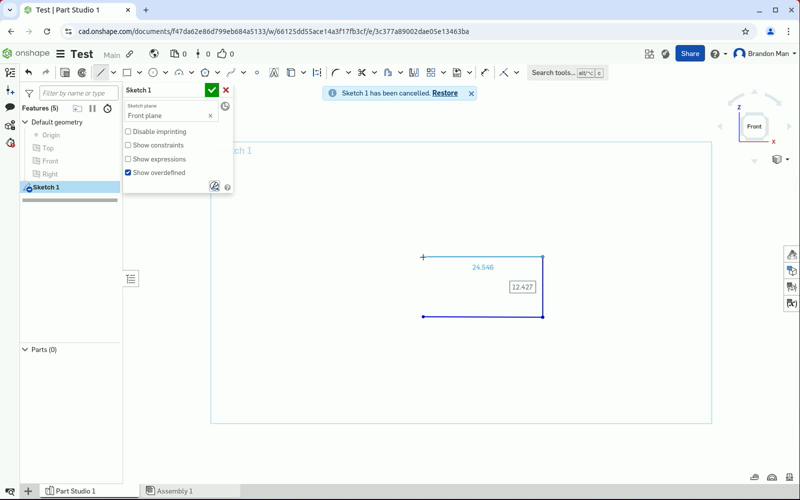
click(423, 256)
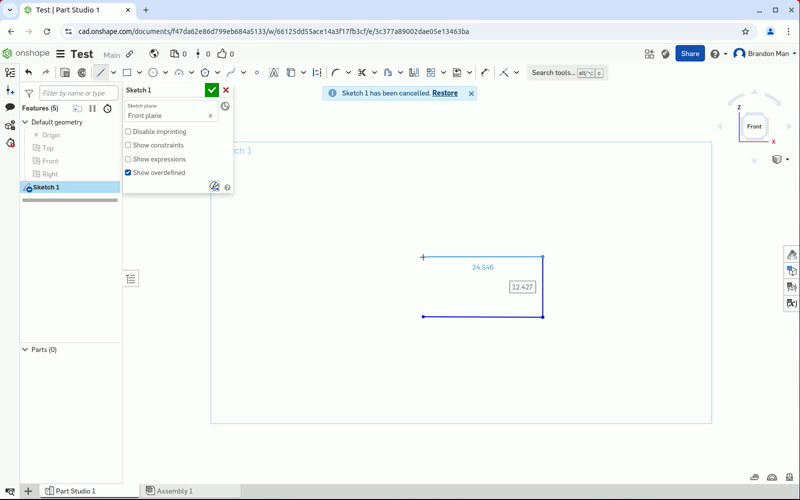
key_up(shift)
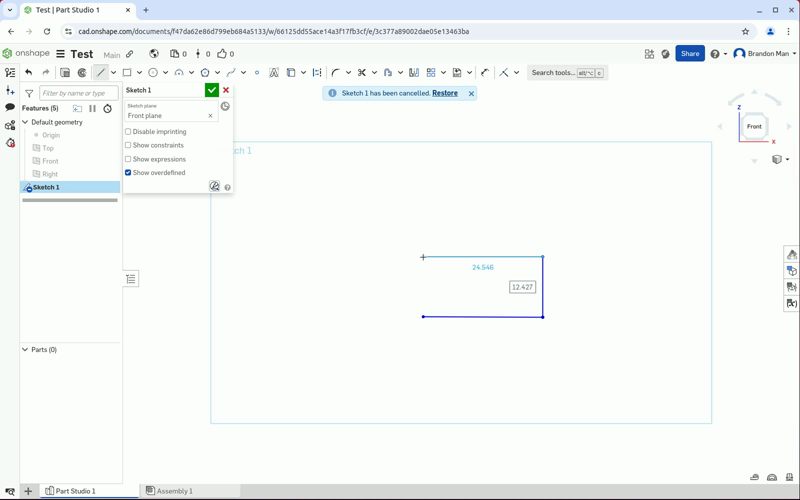
key_down(shift)
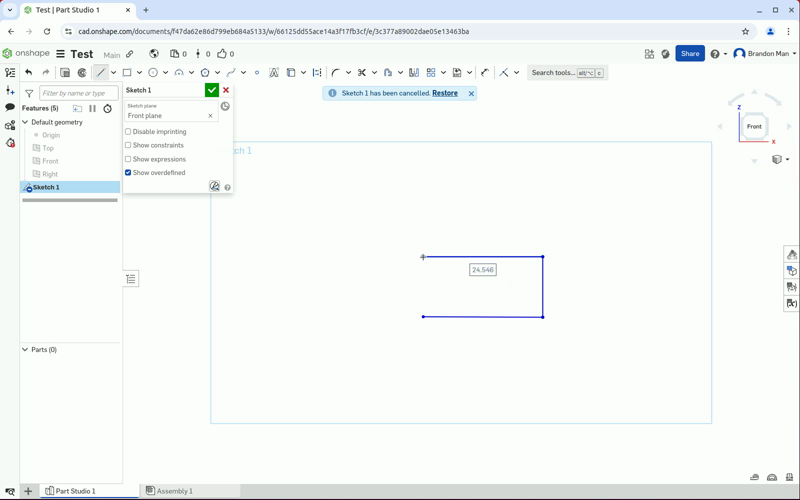
mouse_move(423, 316)
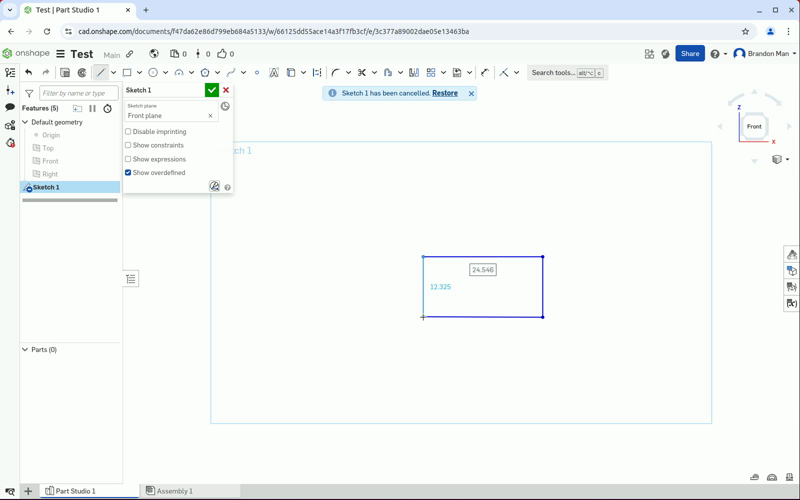
key_up(shift)
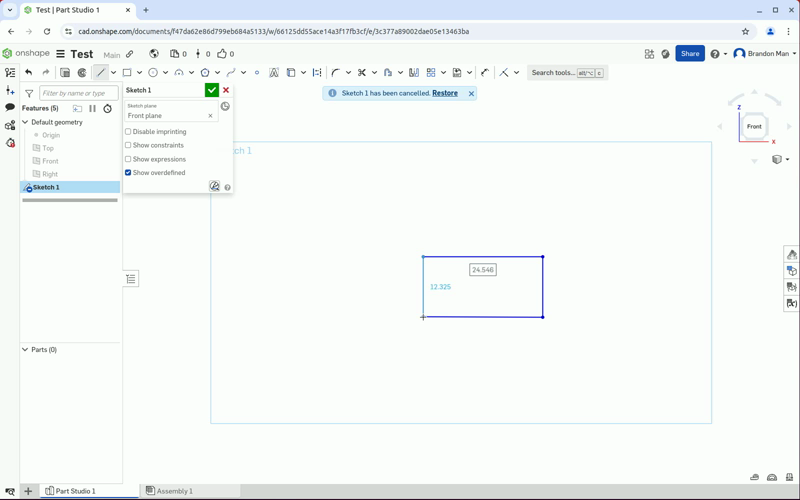
click(423, 316)
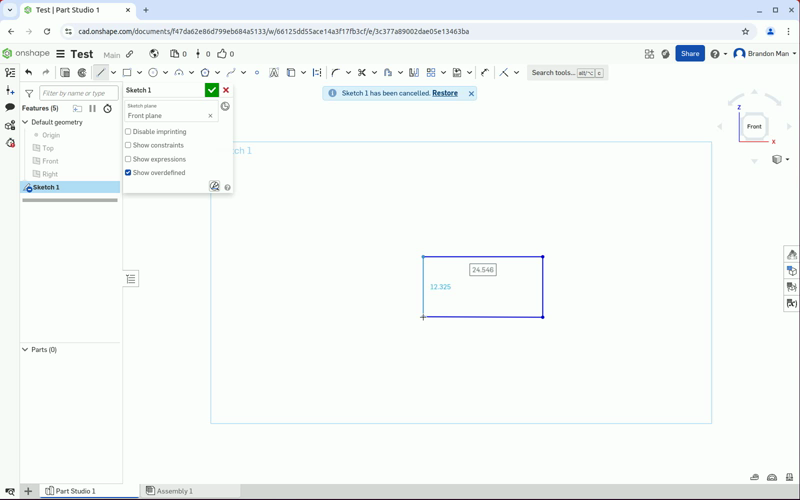
key(esc)
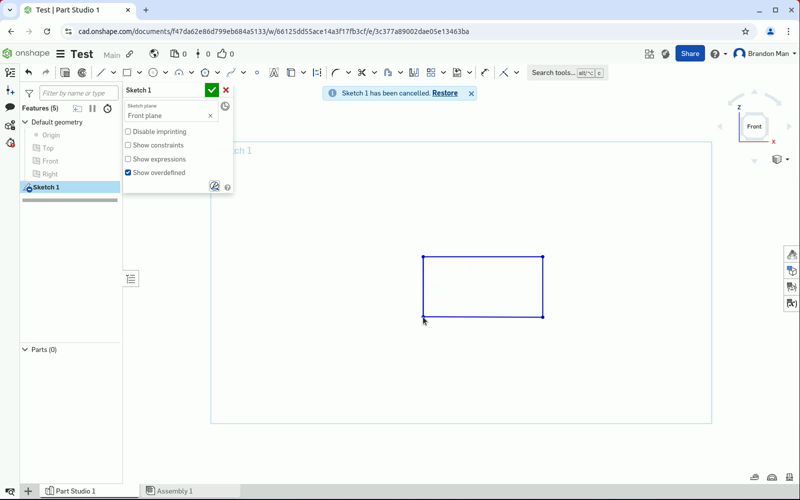
mouse_move(476, 271)
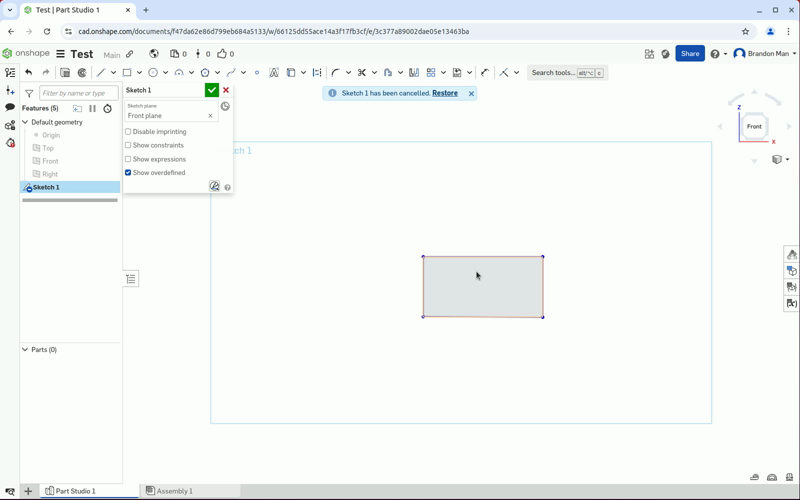
click(476, 271)
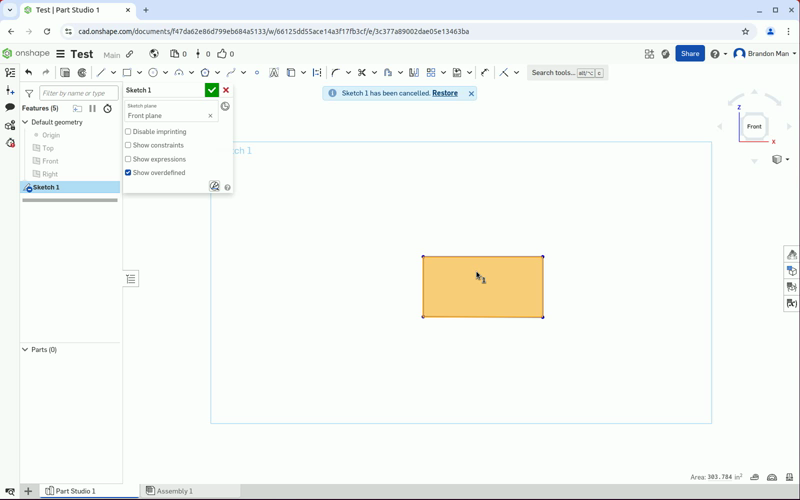
mouse_move(73, 352)
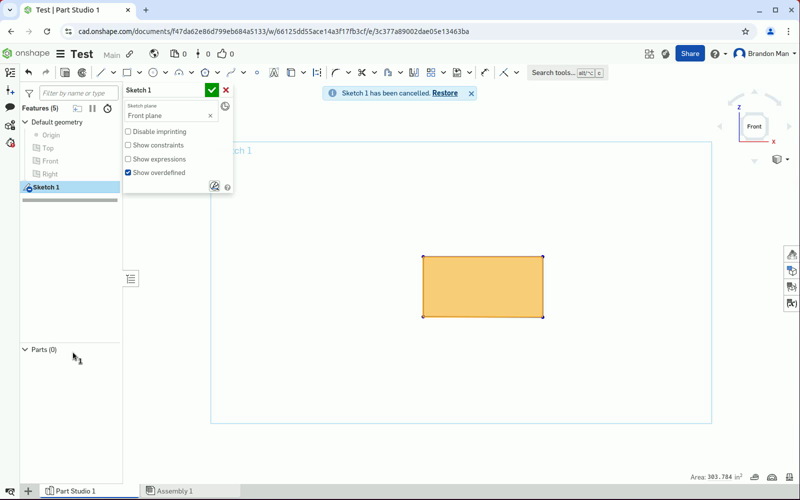
key(shift+y)
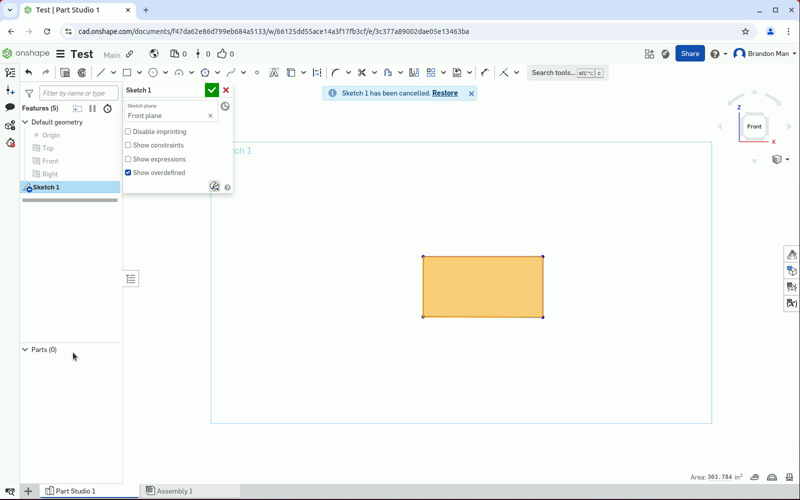
key(shift+e)
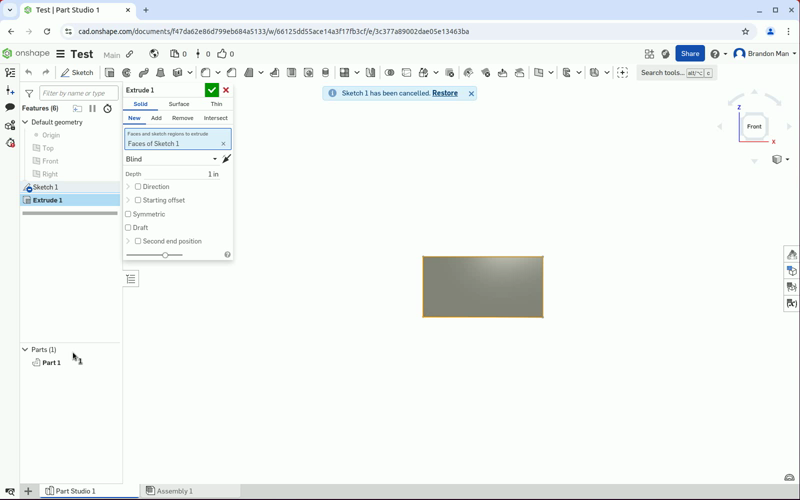
mouse_move(143, 106)
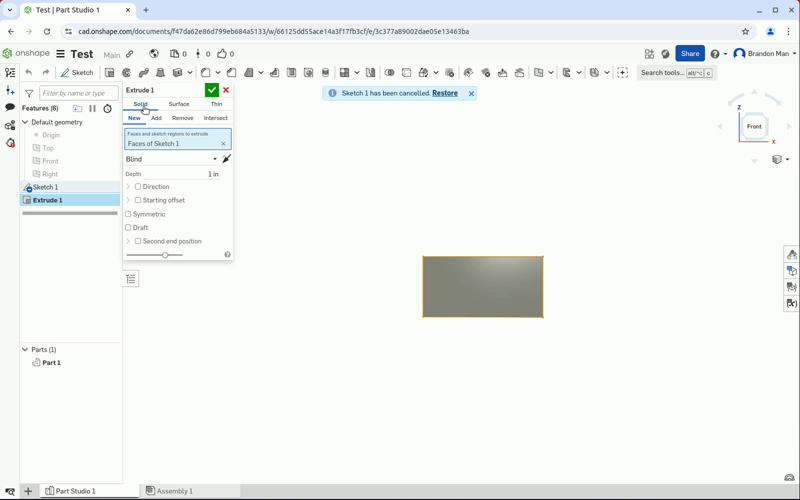
click(143, 106)
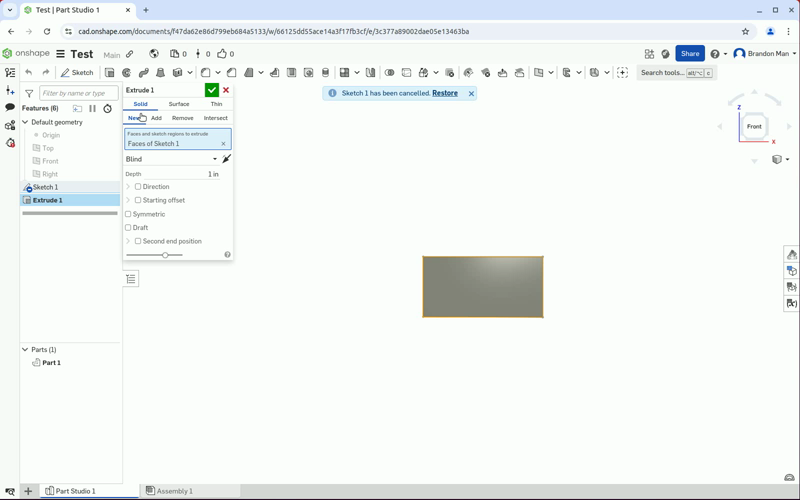
mouse_move(137, 120)
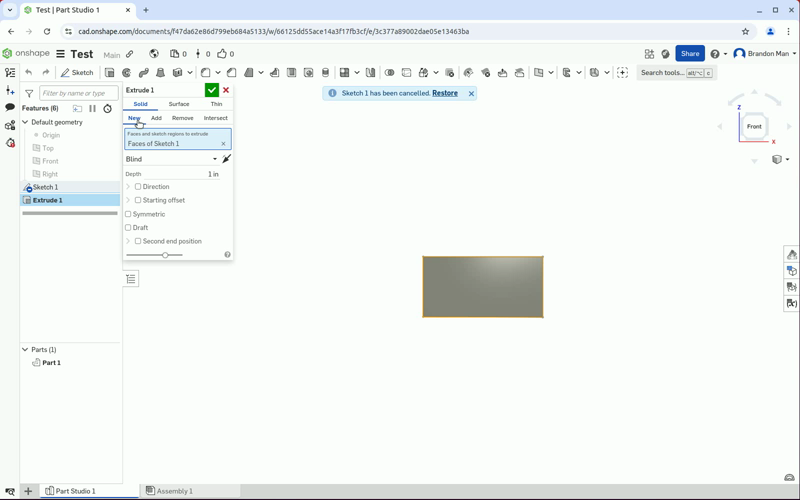
click(137, 120)
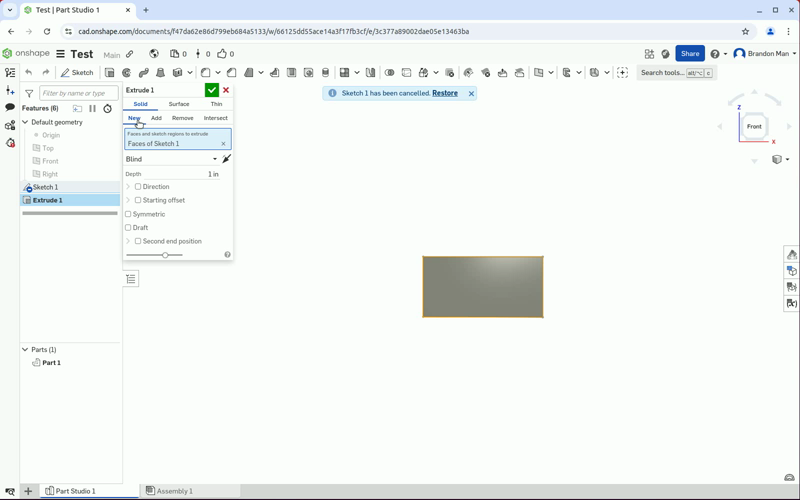
key(tab, 4)
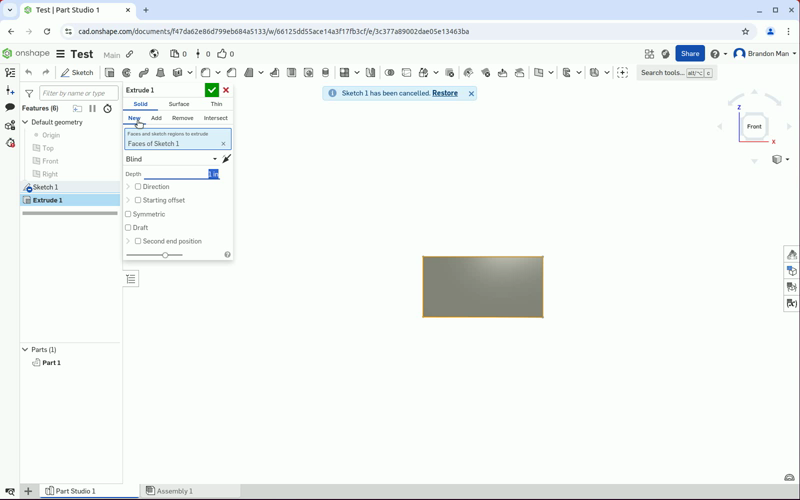
text(3.37)
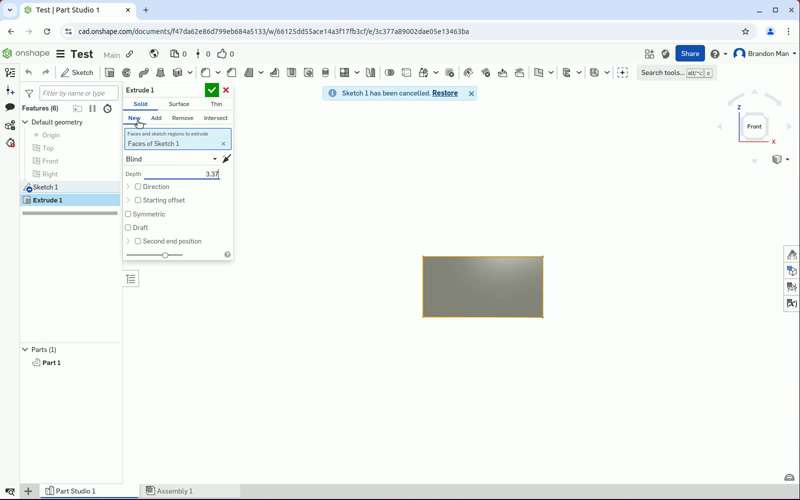
key(enter)
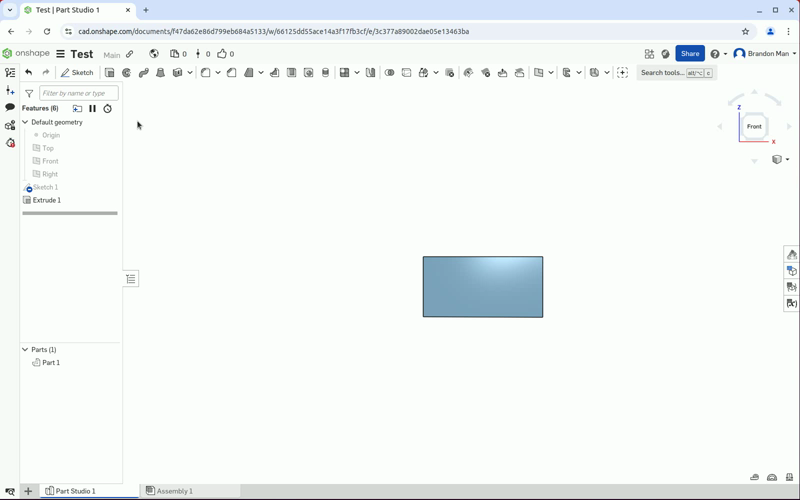
key(shift+h)
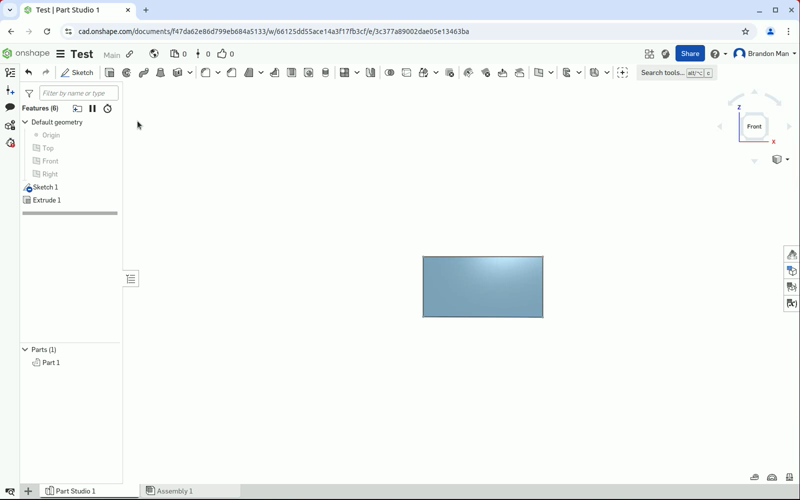
key(shift+h)
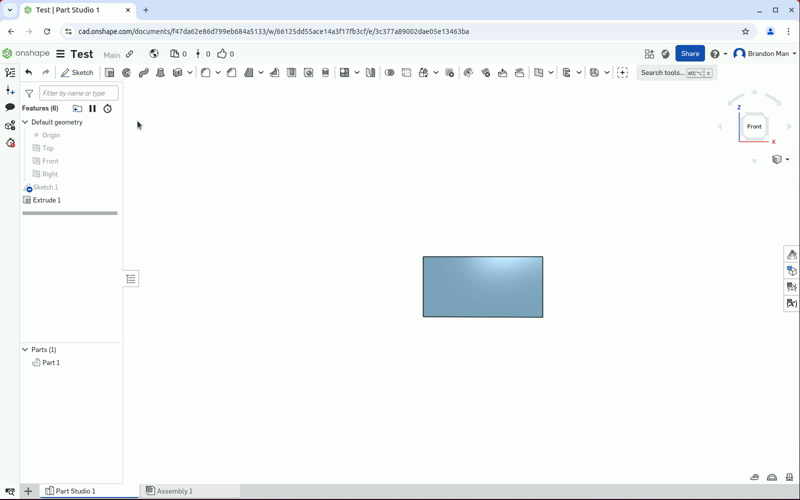
mouse_move(73, 189)
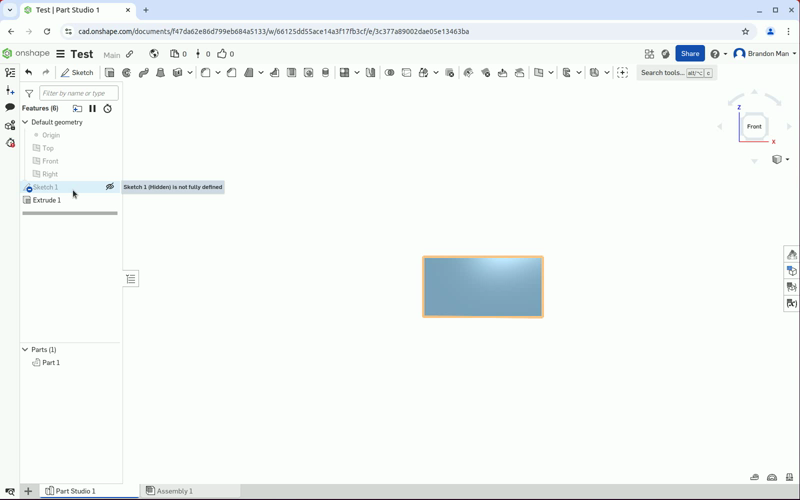
click(73, 189)
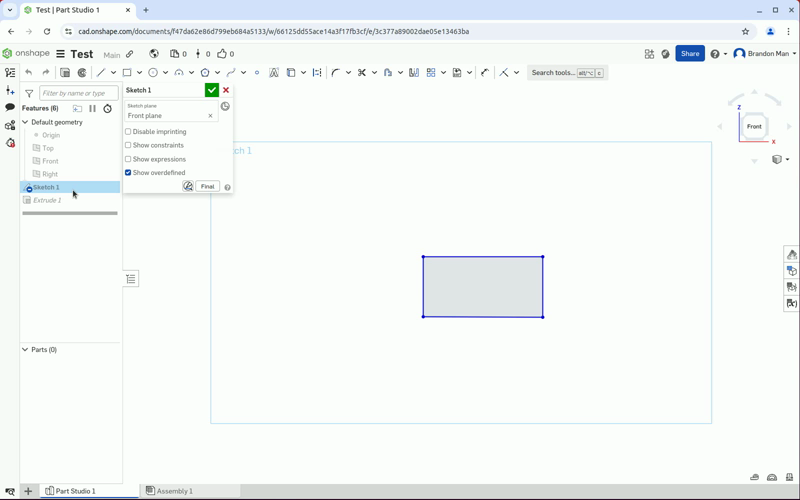
mouse_move(229, 92)
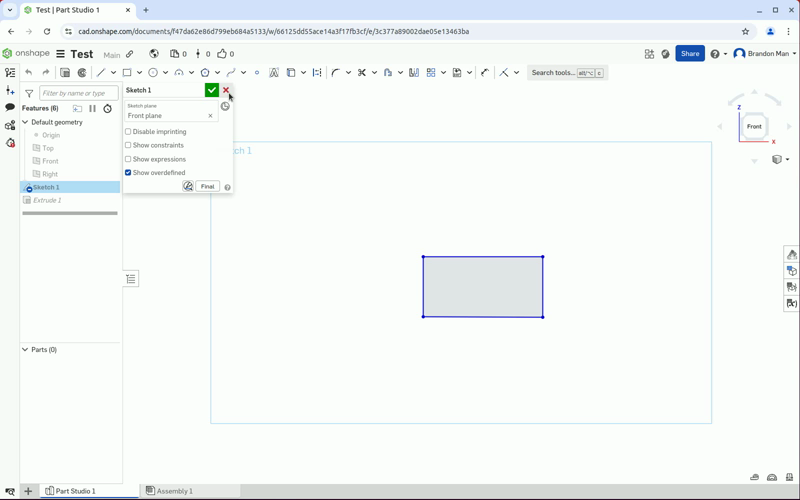
click(229, 92)
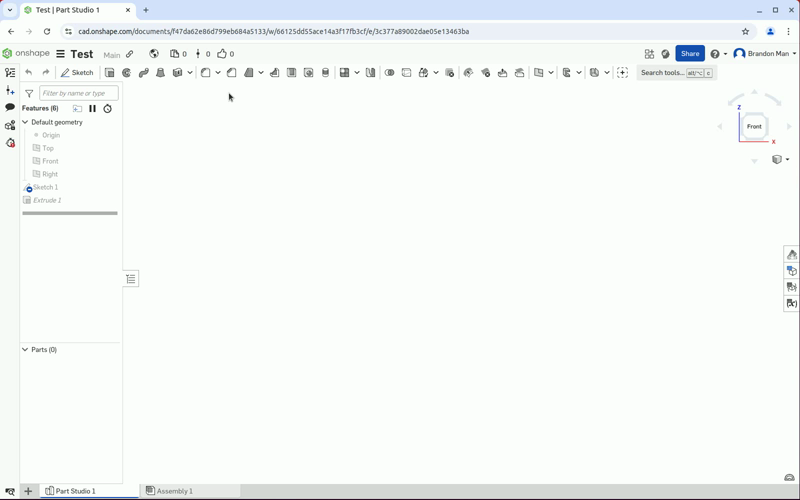
mouse_move(73, 352)
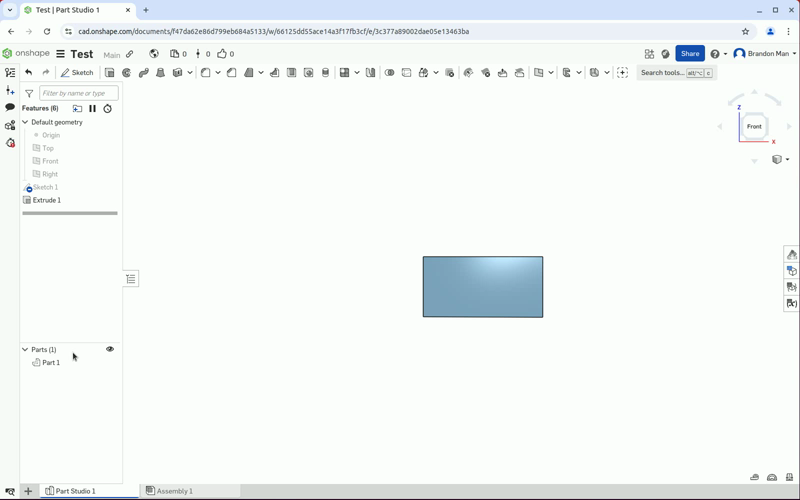
key(y)
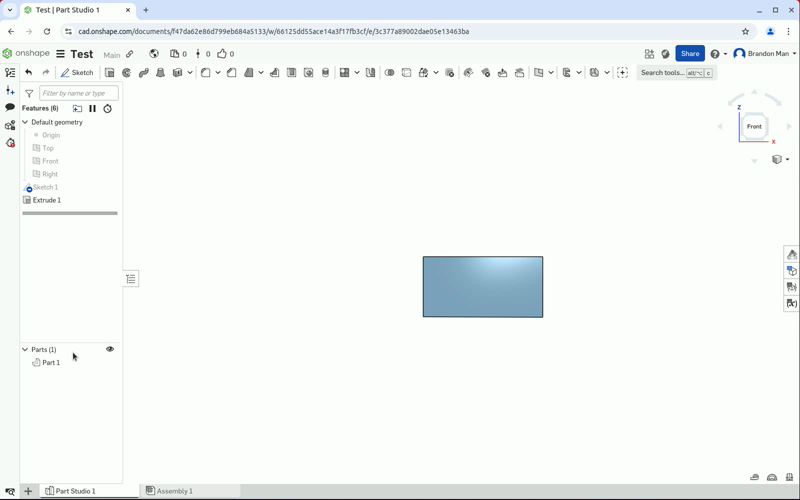
key(shift+p)
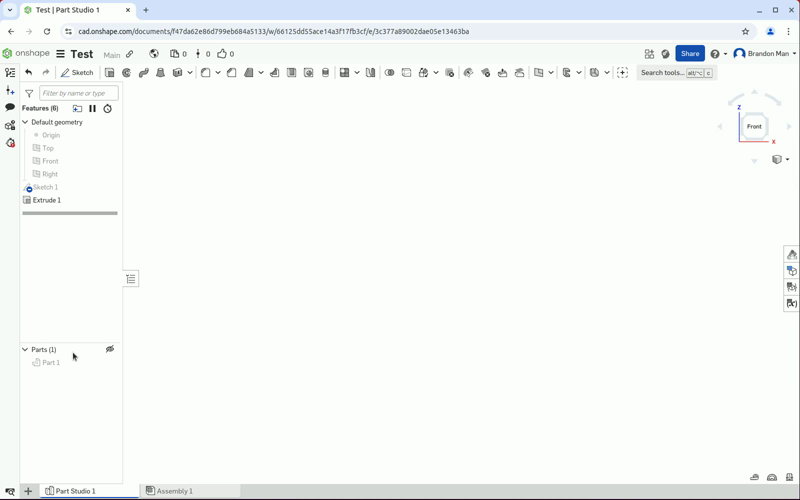
key(space)
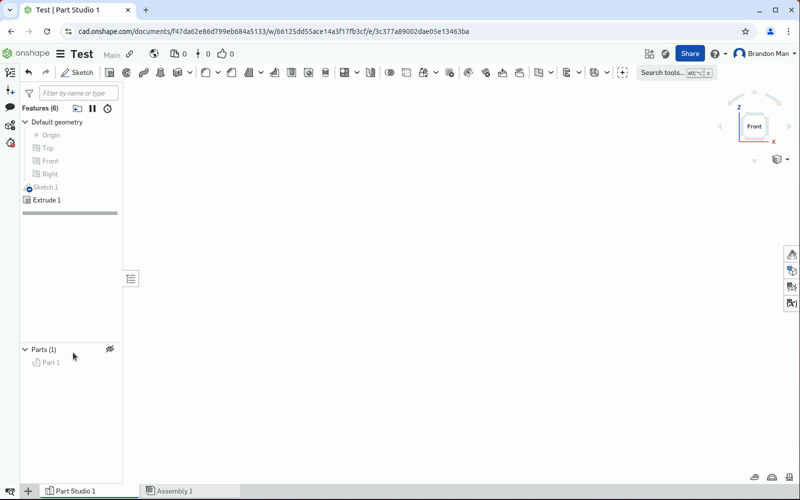
key_down(shift)
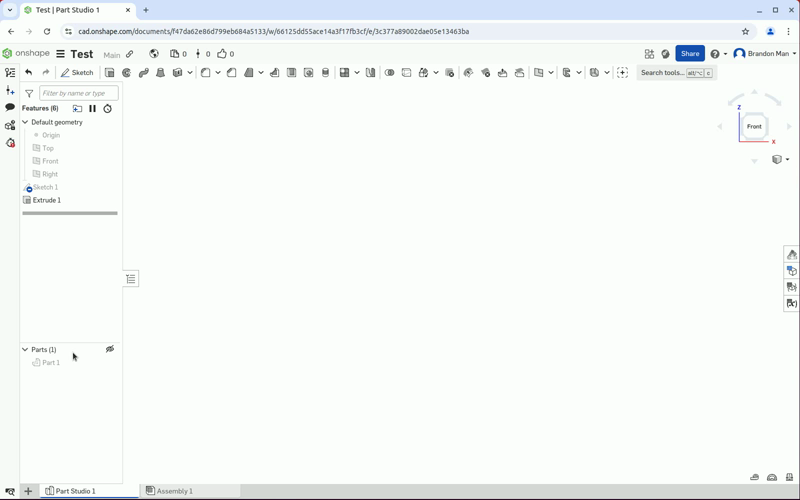
key(down)
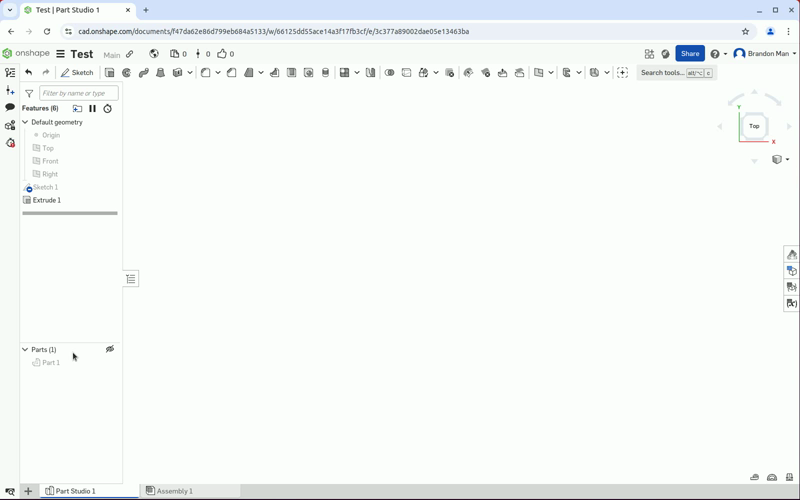
key_up(shift)
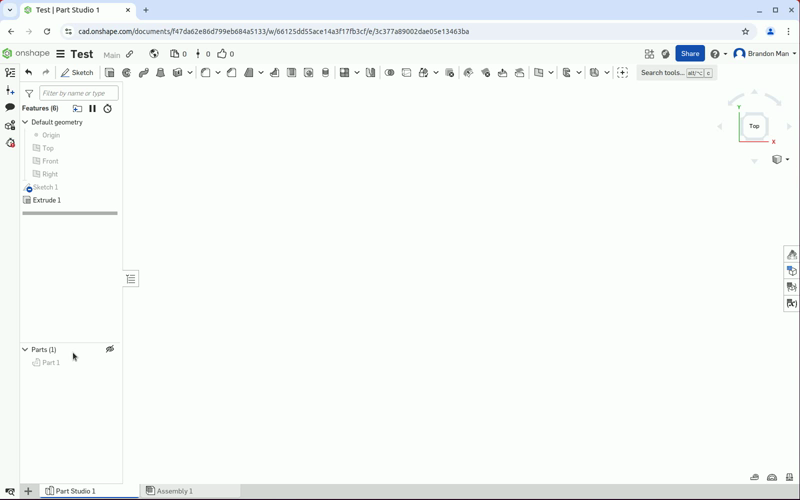
mouse_move(73, 352)
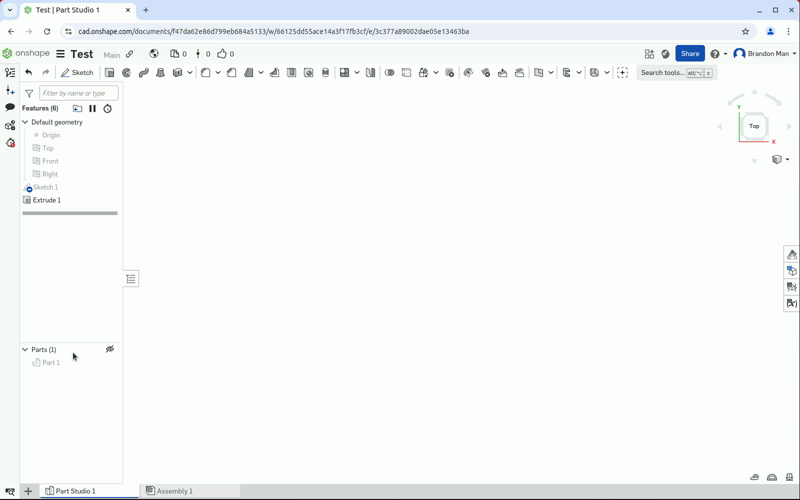
key(shift+y)
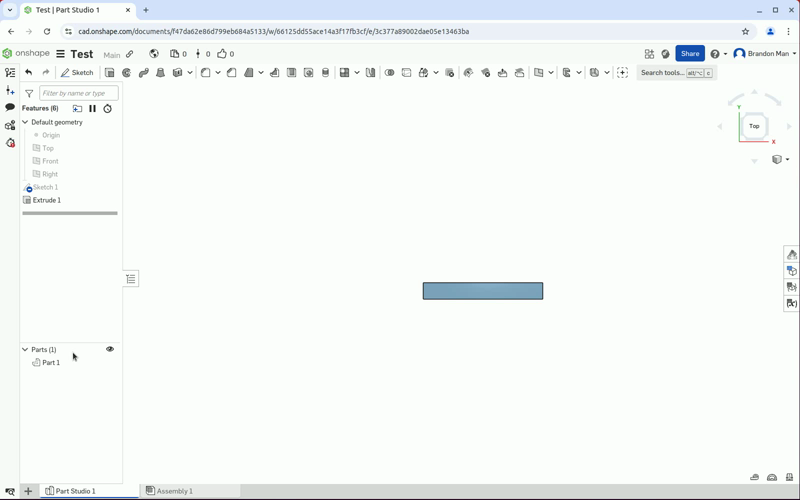
mouse_move(541, 75)
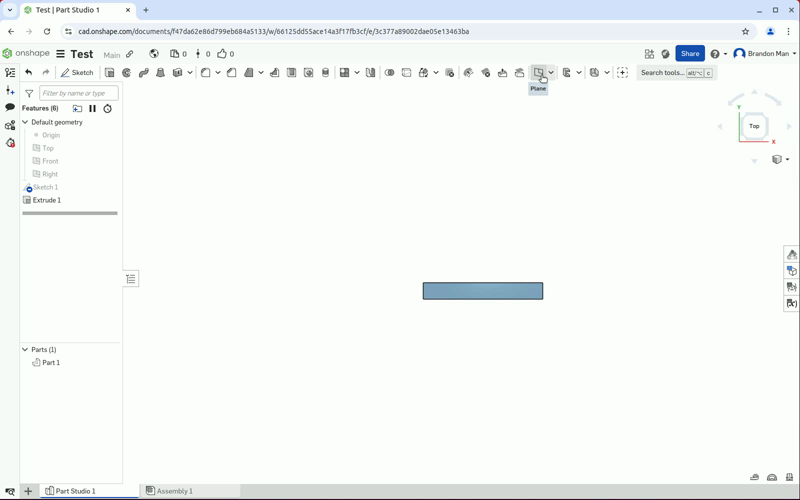
click(541, 75)
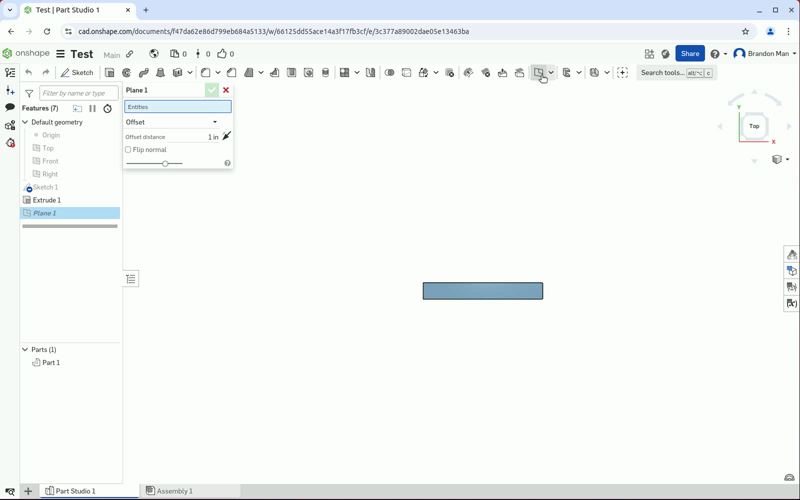
mouse_move(73, 150)
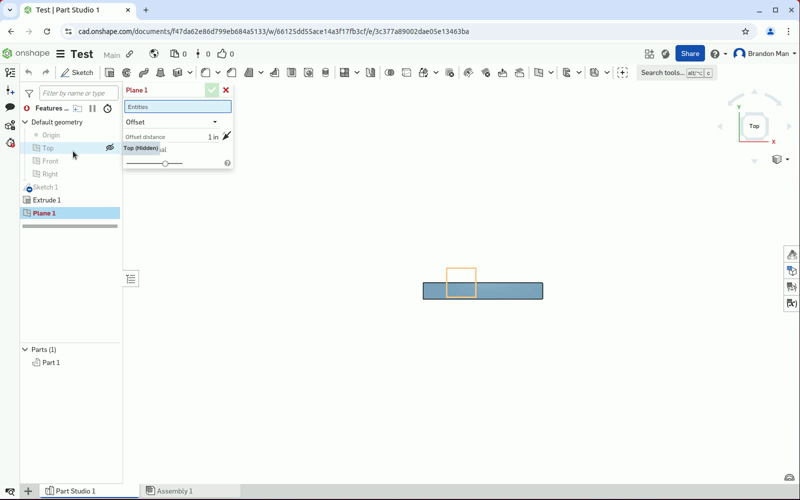
click(73, 150)
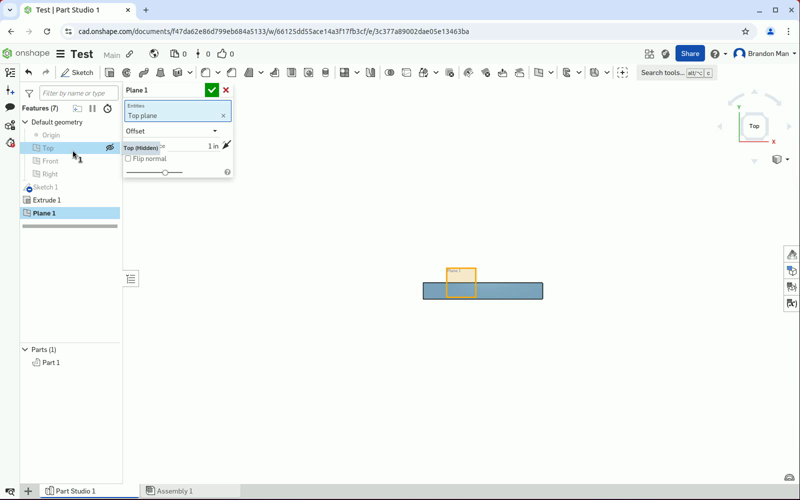
key(tab, 2)
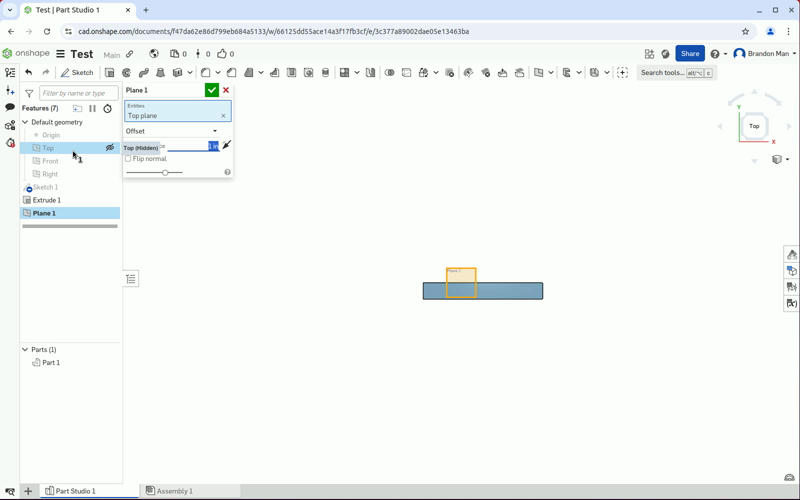
text(5.299)
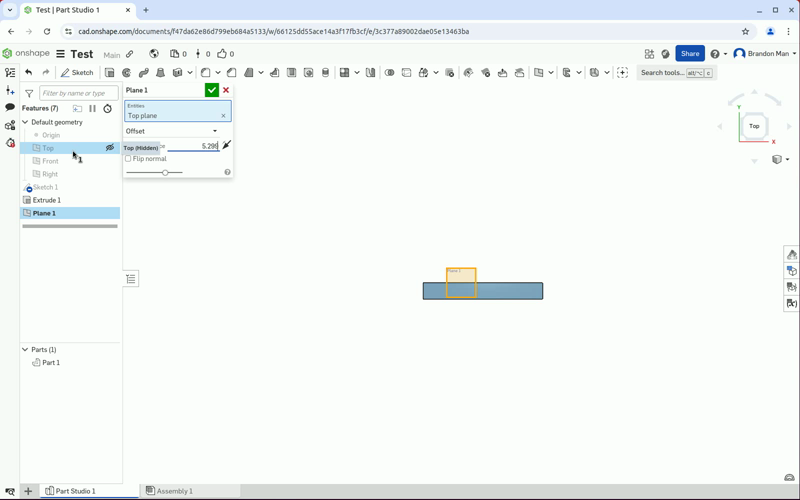
key(enter, 2)
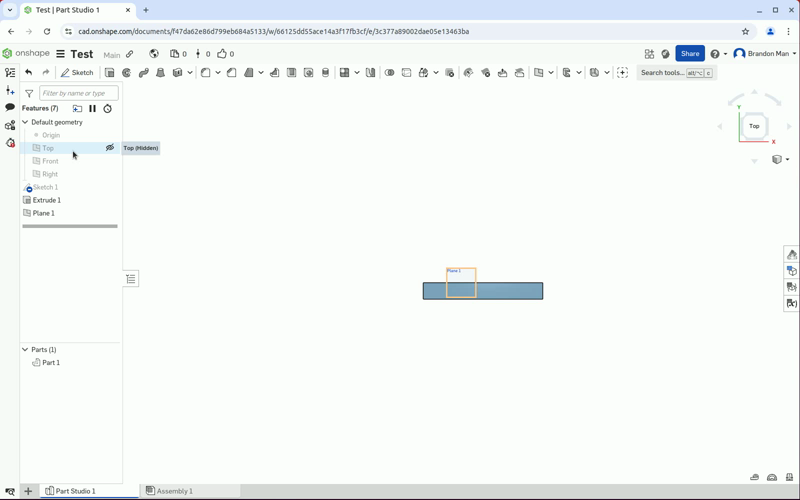
key(shift+s)
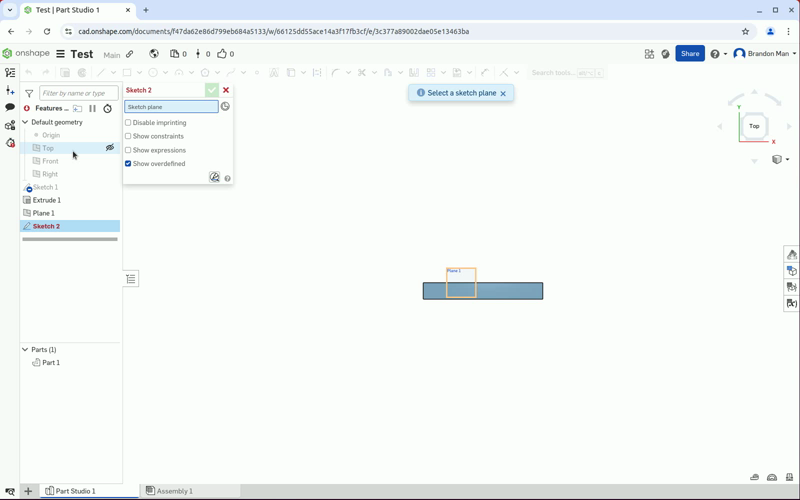
mouse_move(73, 215)
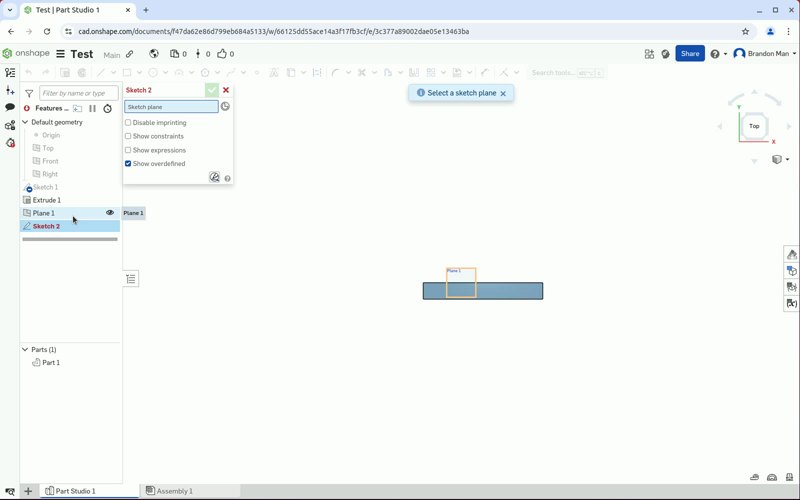
click(73, 215)
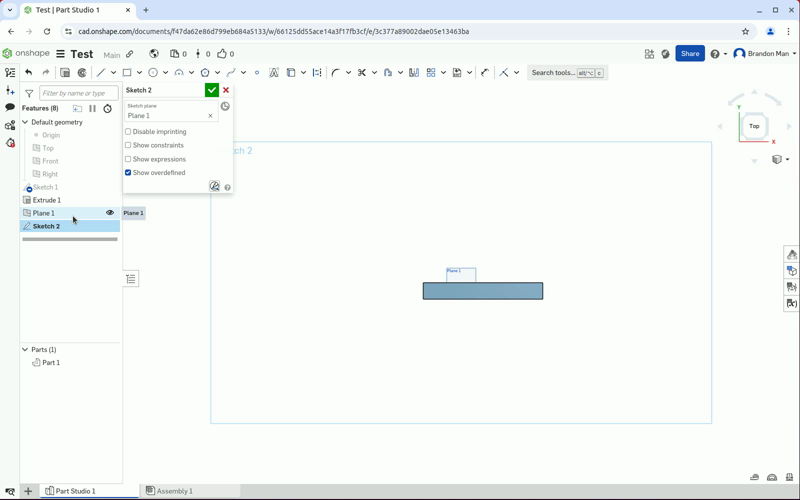
mouse_move(73, 352)
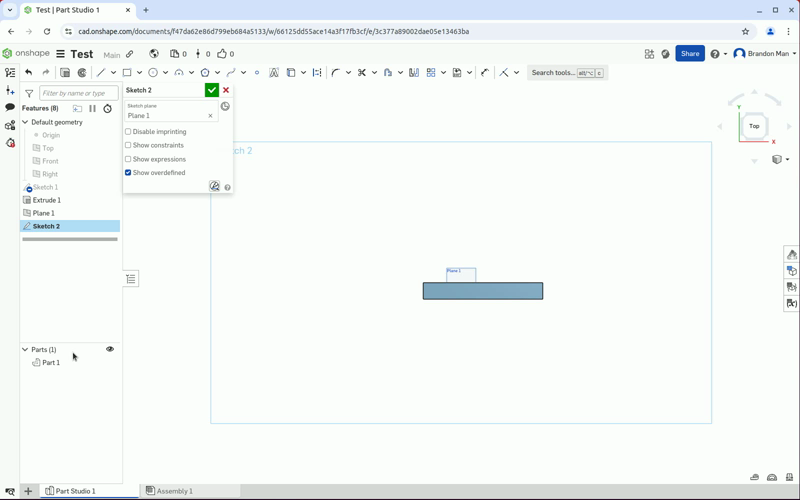
key(y)
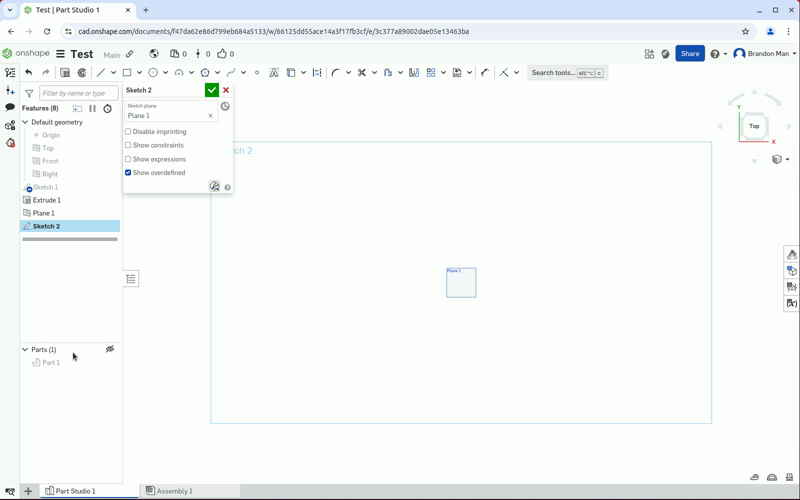
key(l)
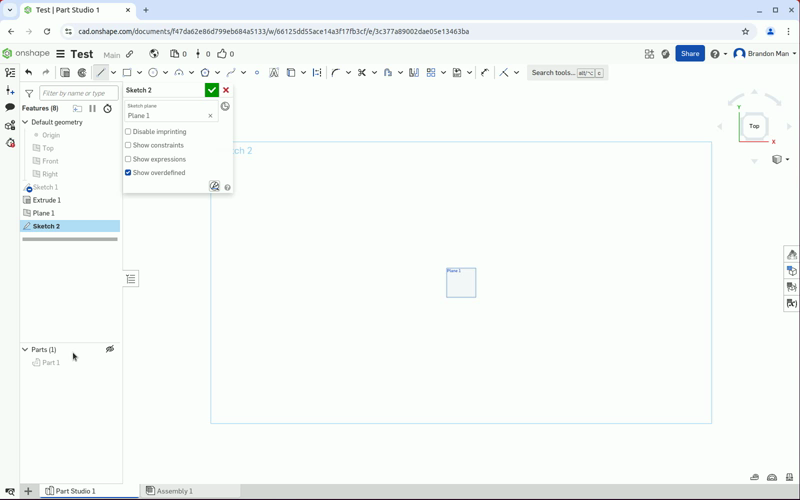
key_down(shift)
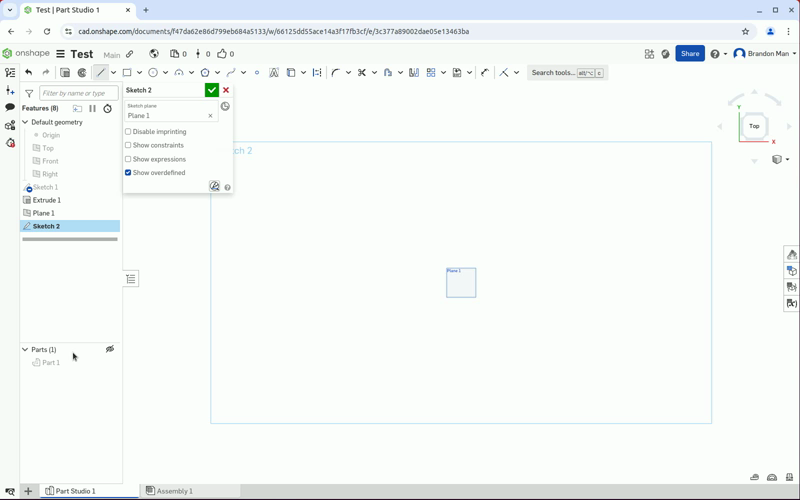
mouse_move(453, 294)
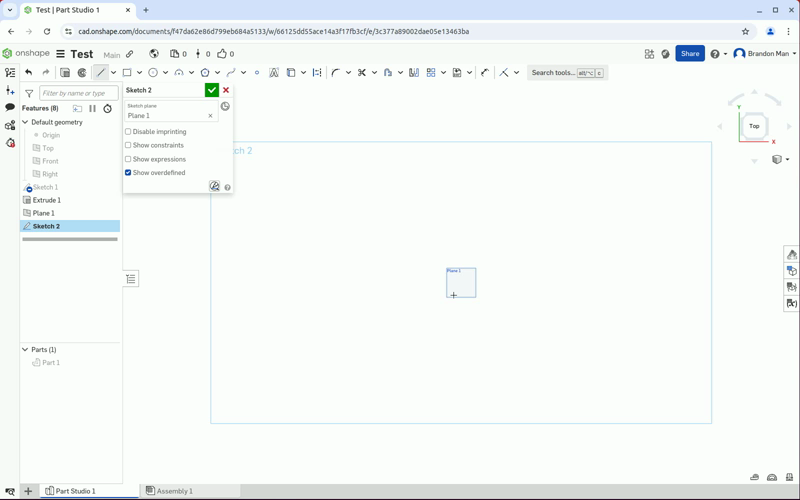
click(453, 294)
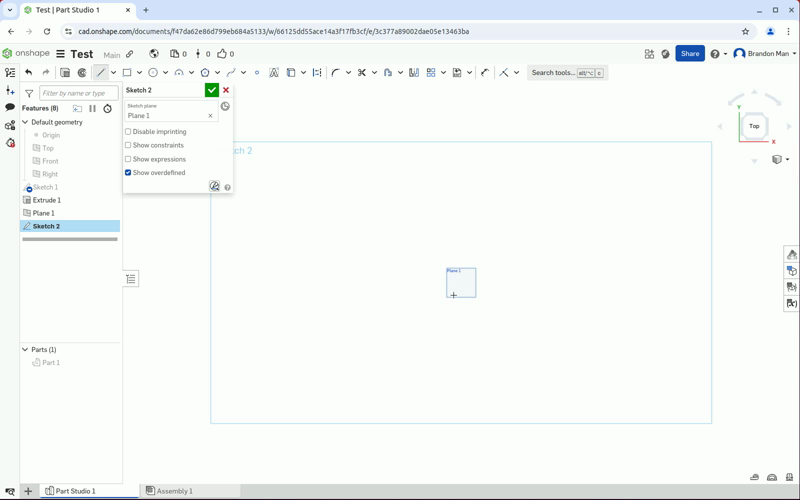
key_up(shift)
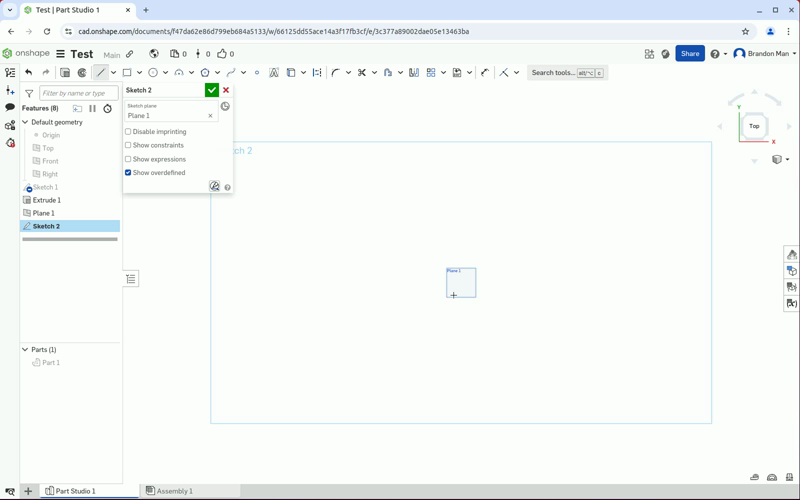
key_down(shift)
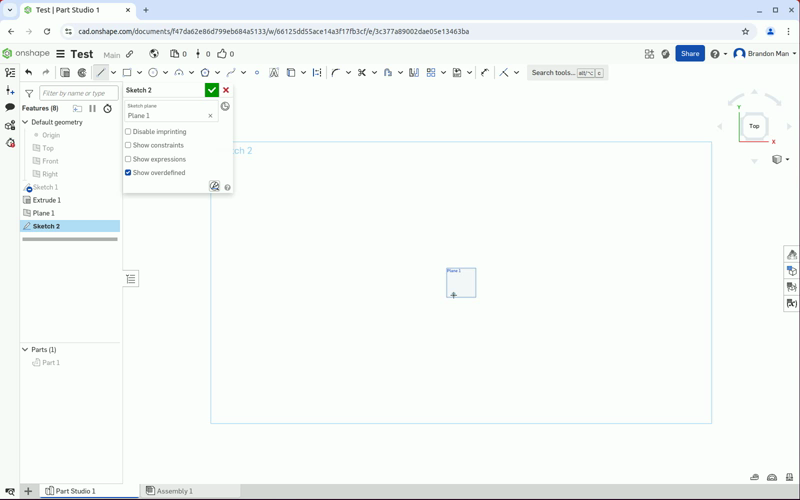
mouse_move(514, 294)
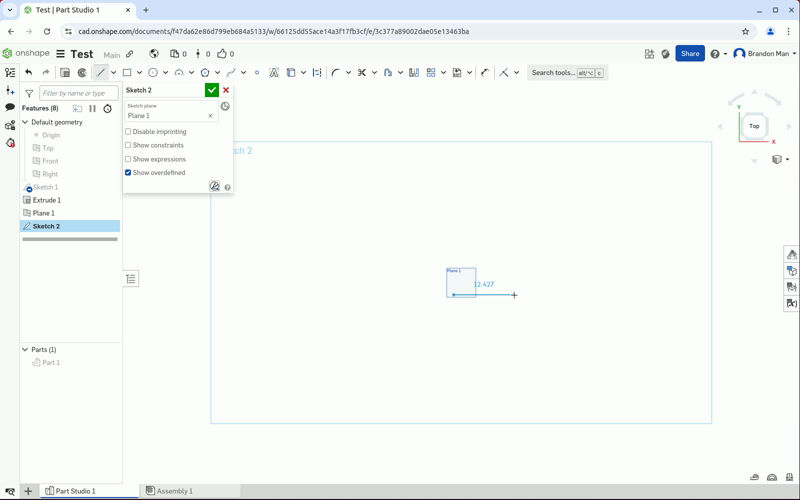
click(514, 294)
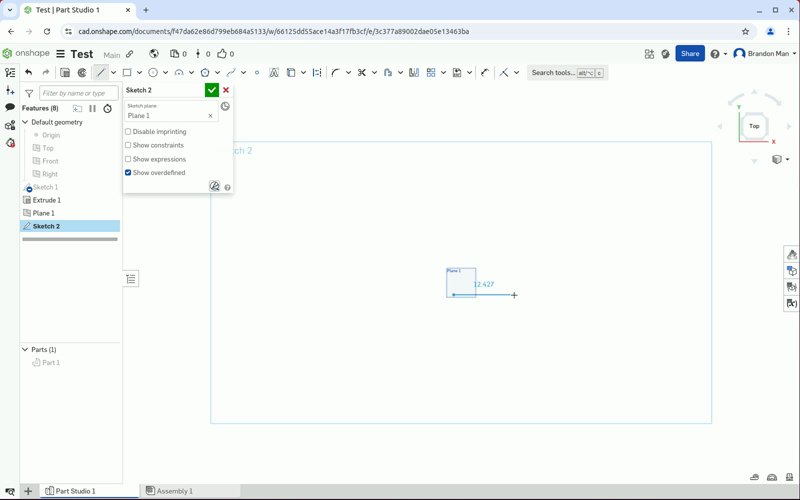
key_up(shift)
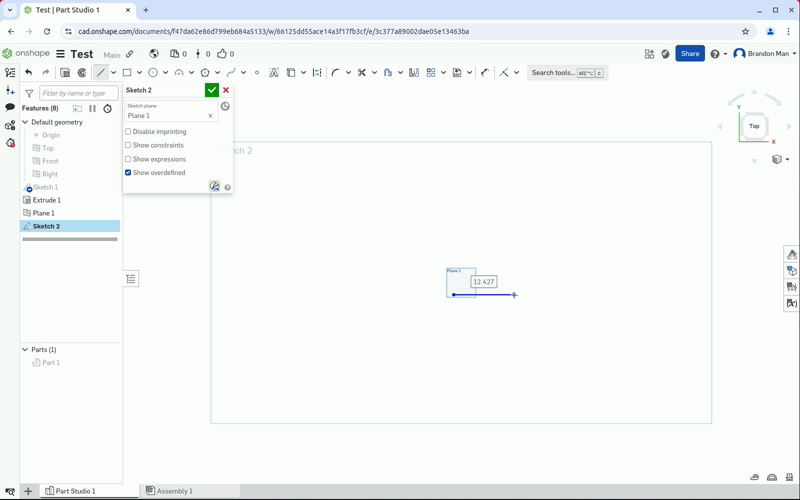
key_down(shift)
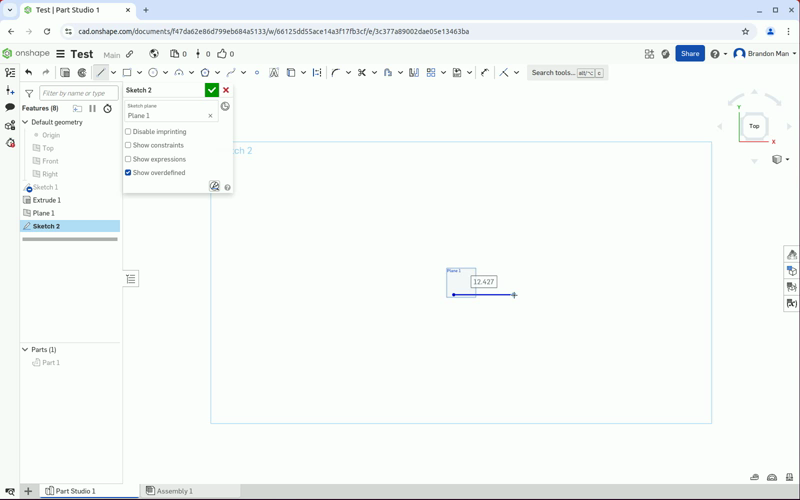
mouse_move(544, 294)
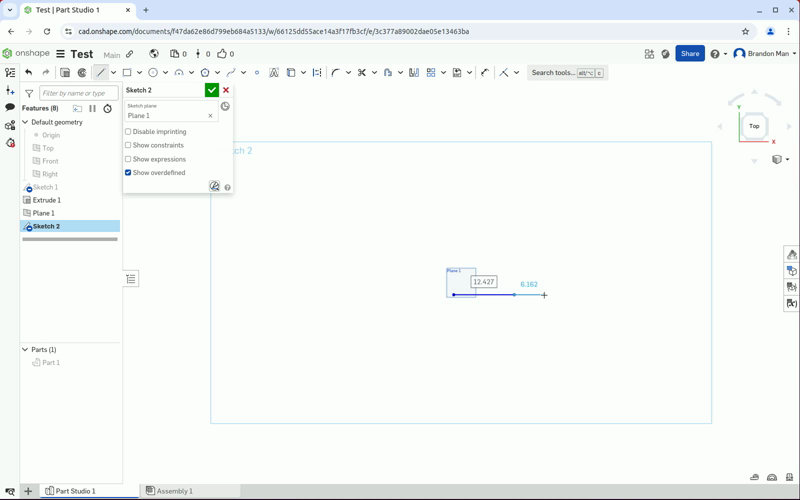
mouse_move(514, 286)
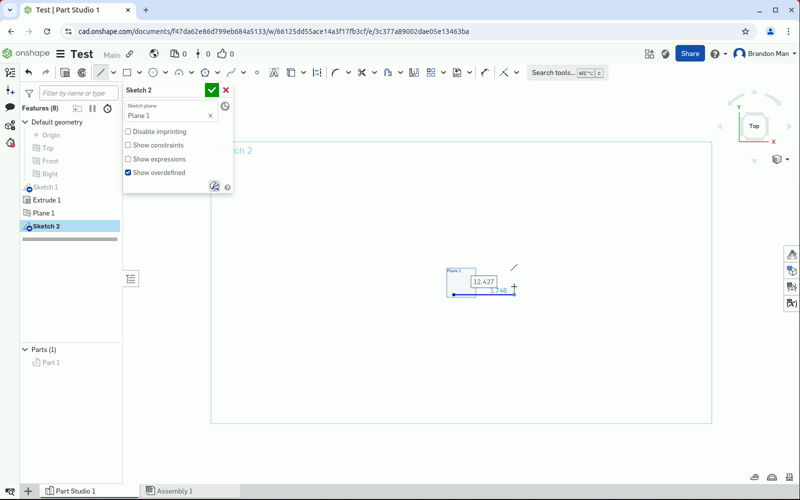
click(514, 286)
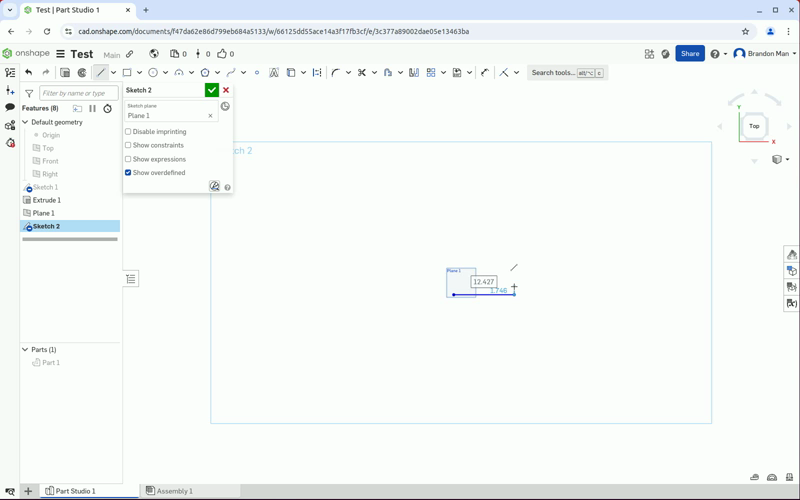
key_up(shift)
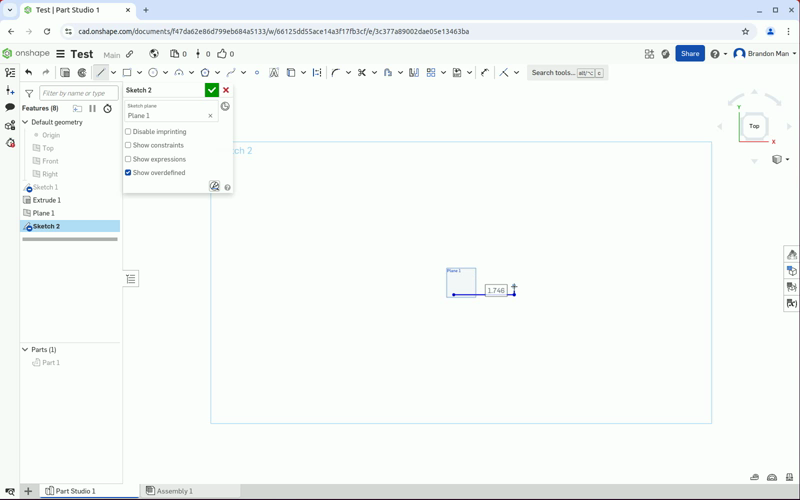
key_down(shift)
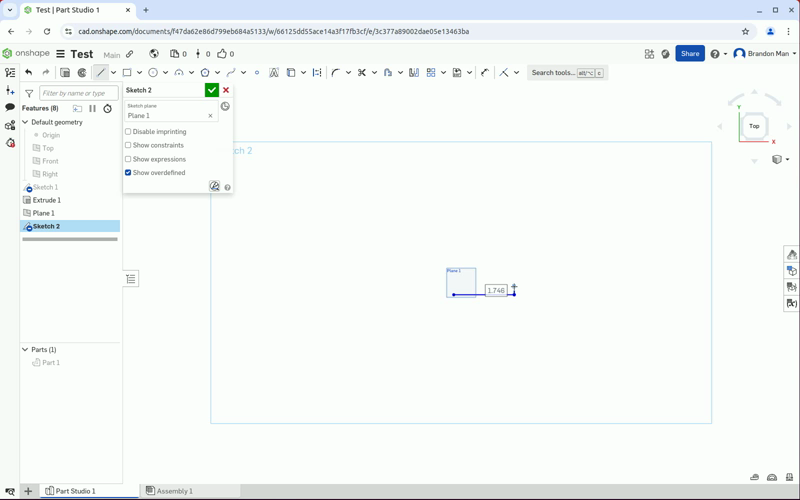
mouse_move(453, 286)
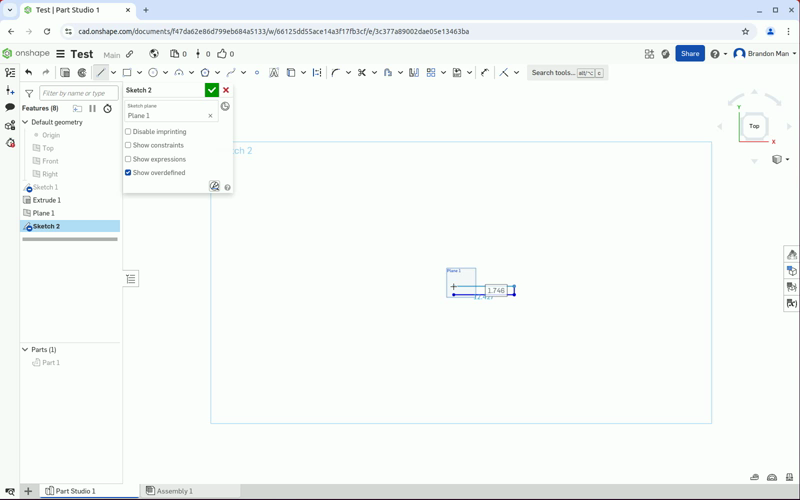
click(453, 286)
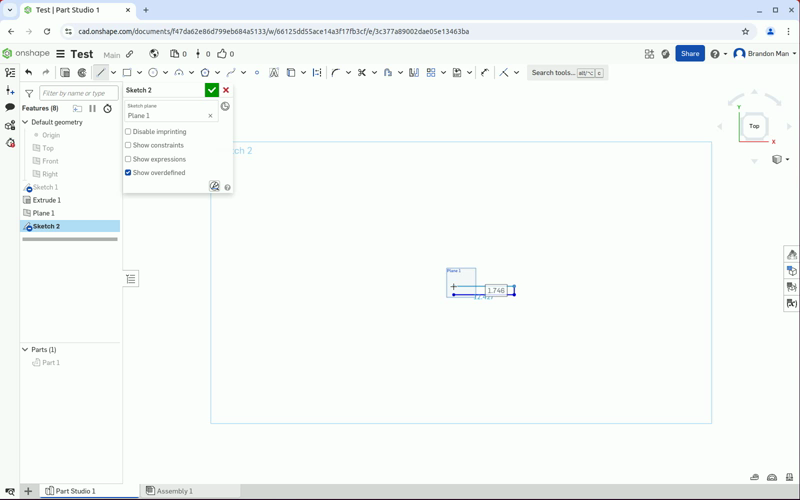
key_up(shift)
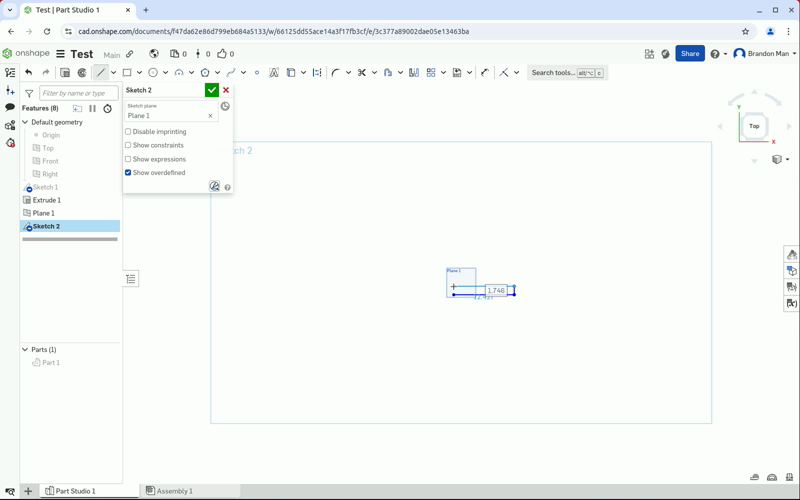
mouse_move(483, 286)
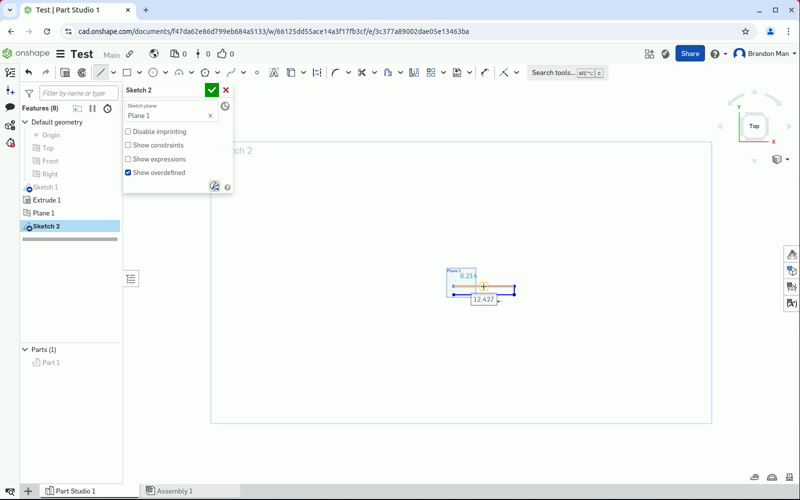
key_down(shift)
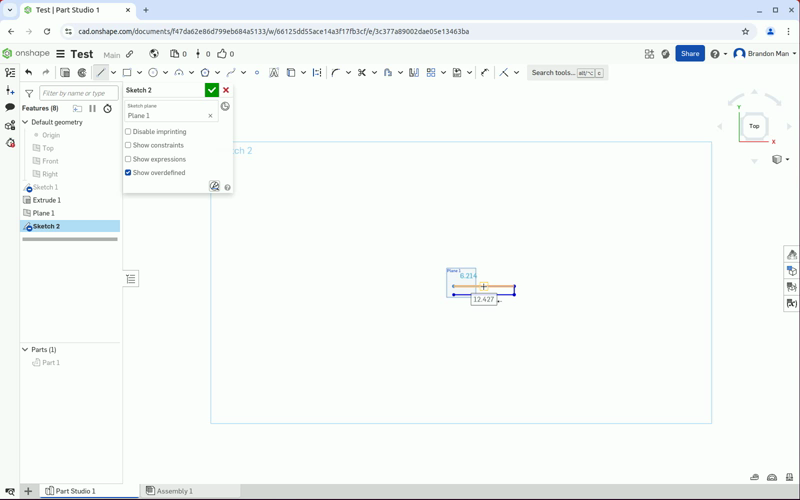
mouse_move(453, 294)
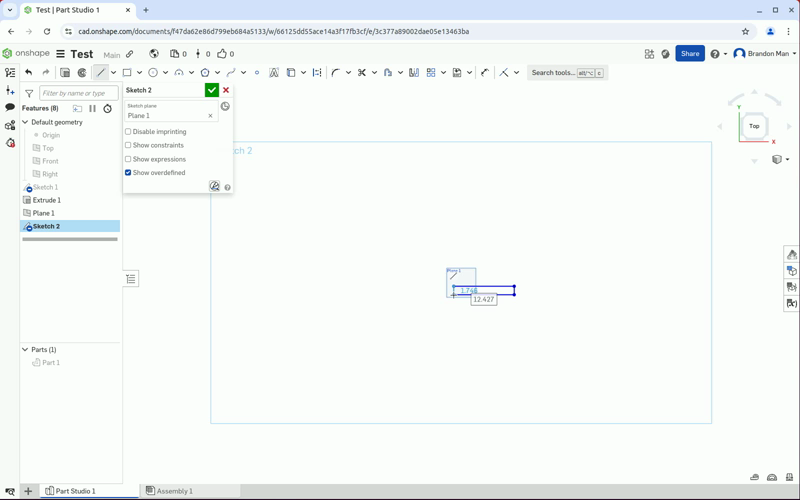
key_up(shift)
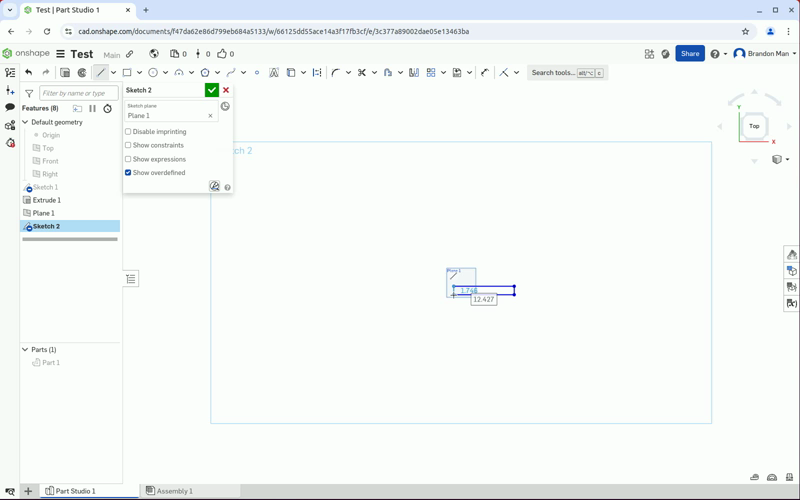
click(453, 294)
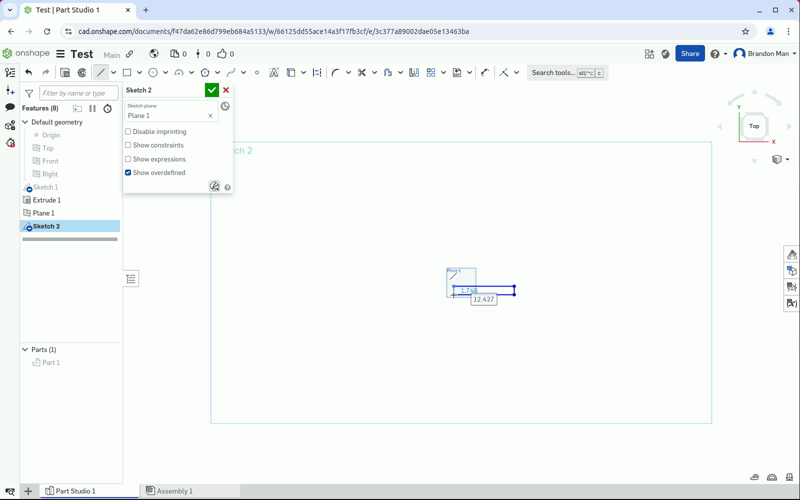
key(esc)
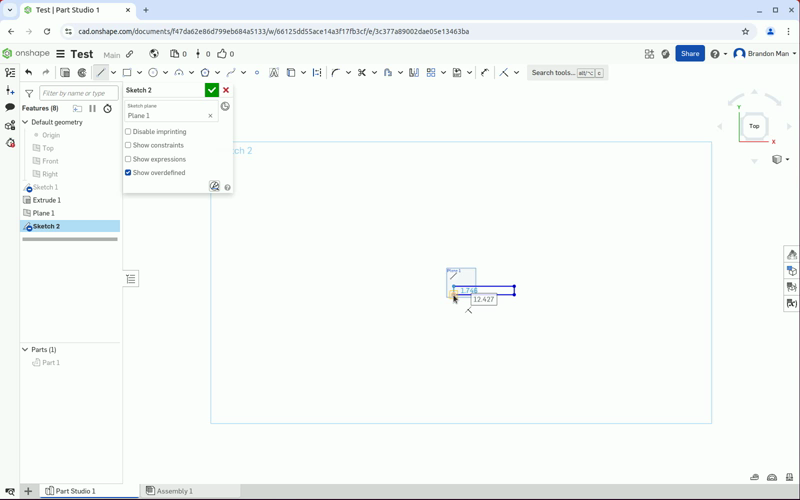
mouse_move(495, 291)
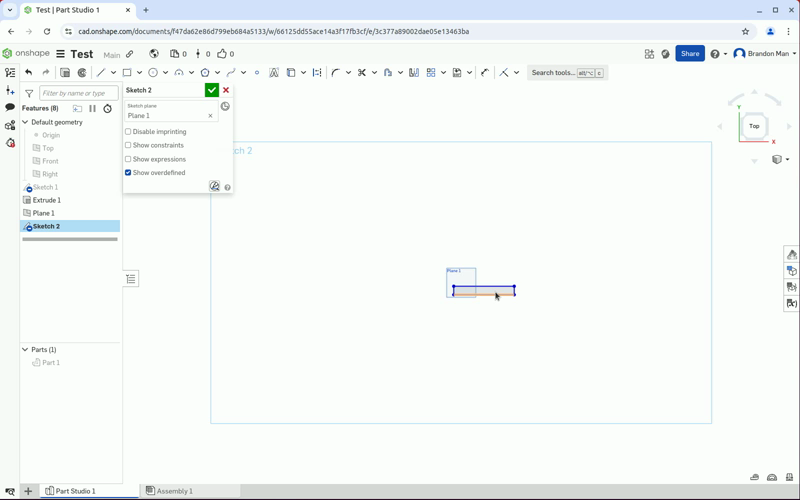
scroll(6)
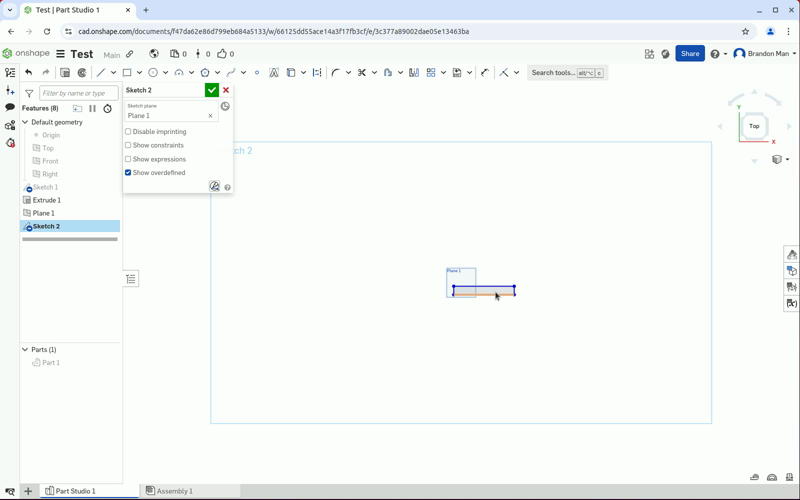
scroll(6)
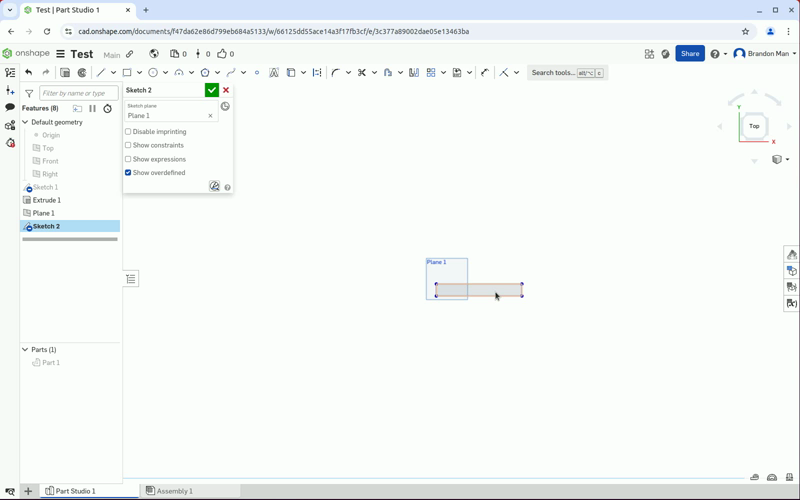
scroll(6)
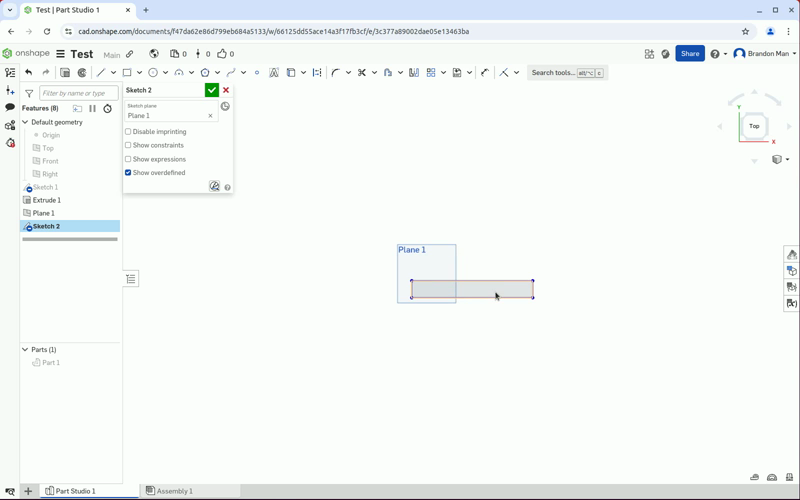
scroll(6)
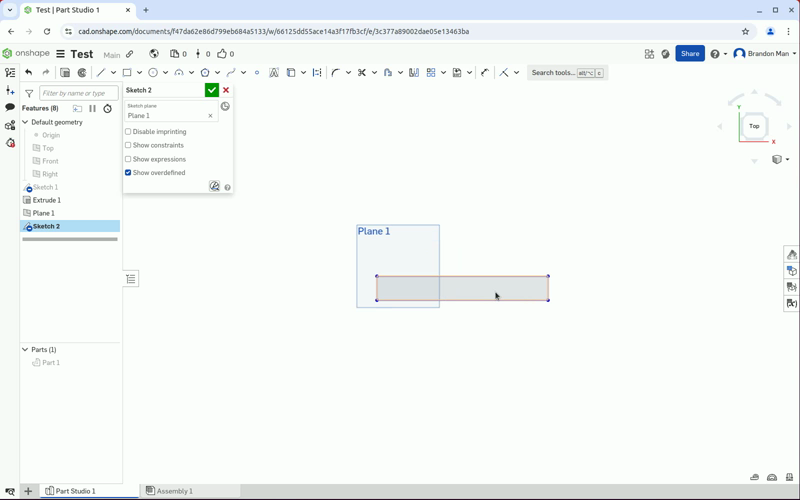
scroll(6)
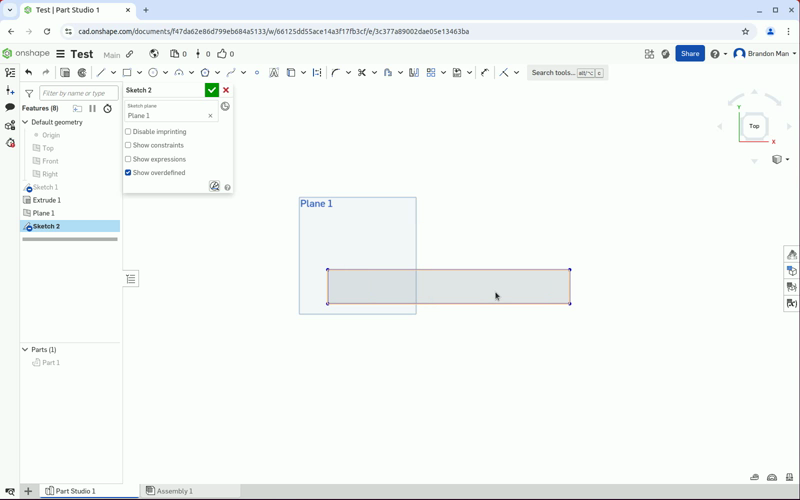
scroll(6)
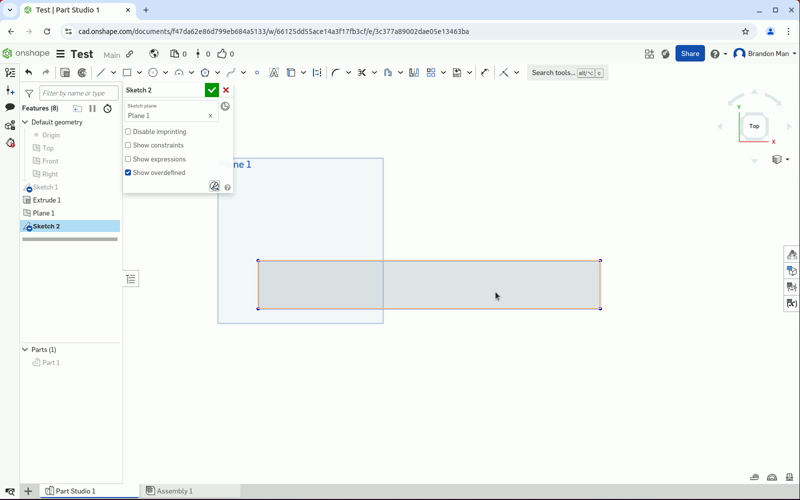
scroll(6)
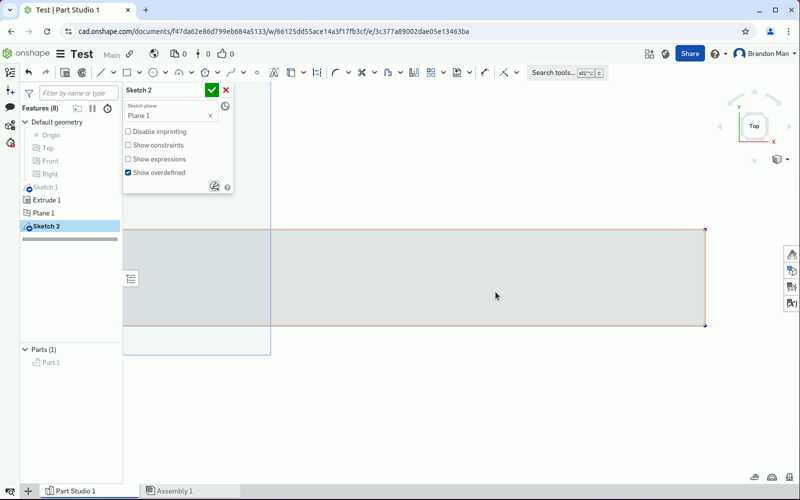
click(495, 291)
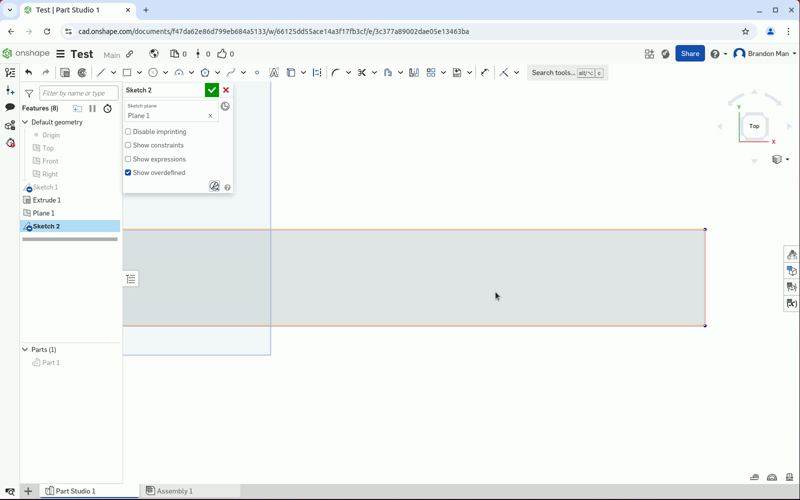
scroll(-6)
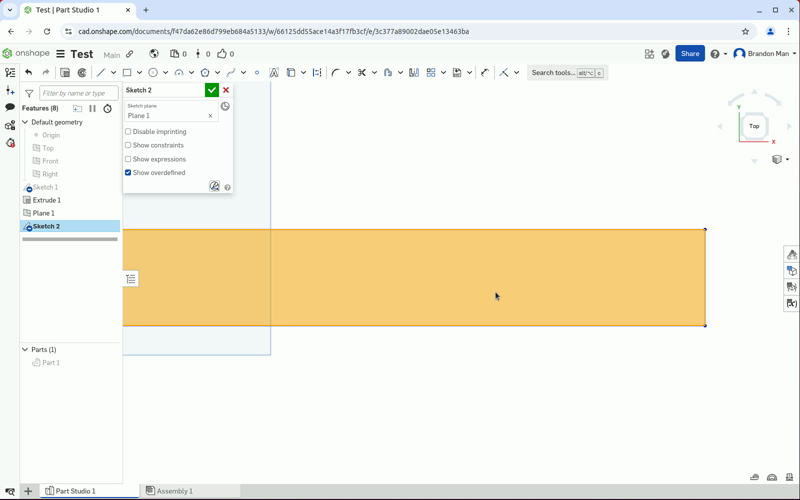
scroll(-6)
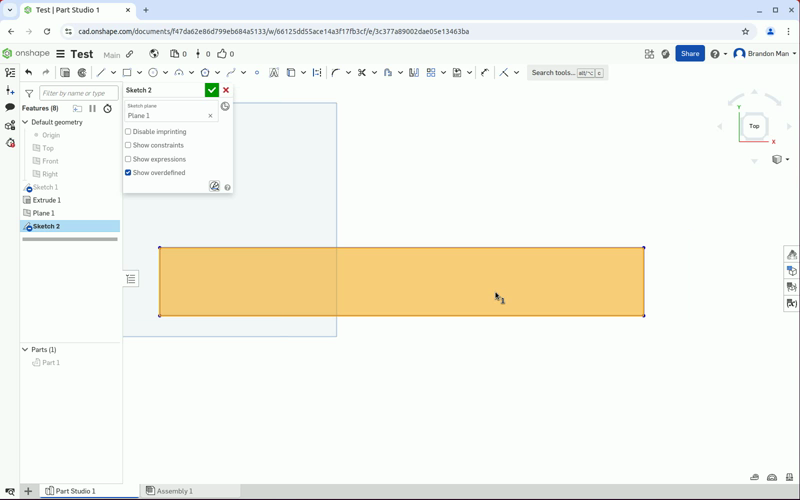
scroll(-6)
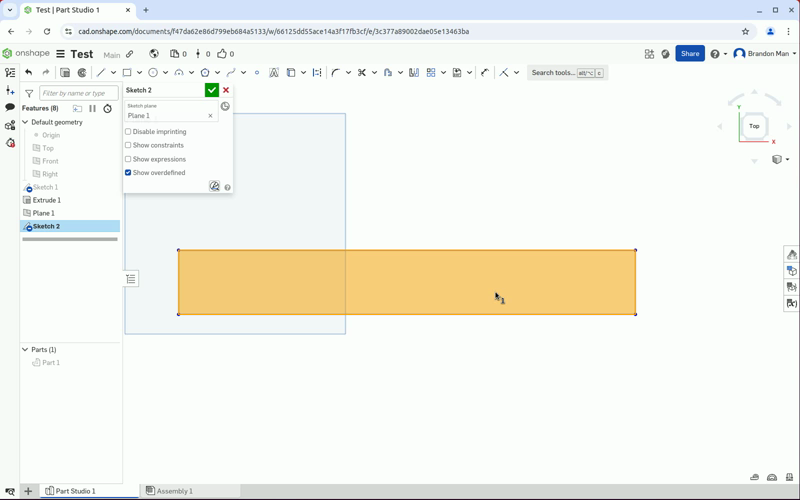
scroll(-6)
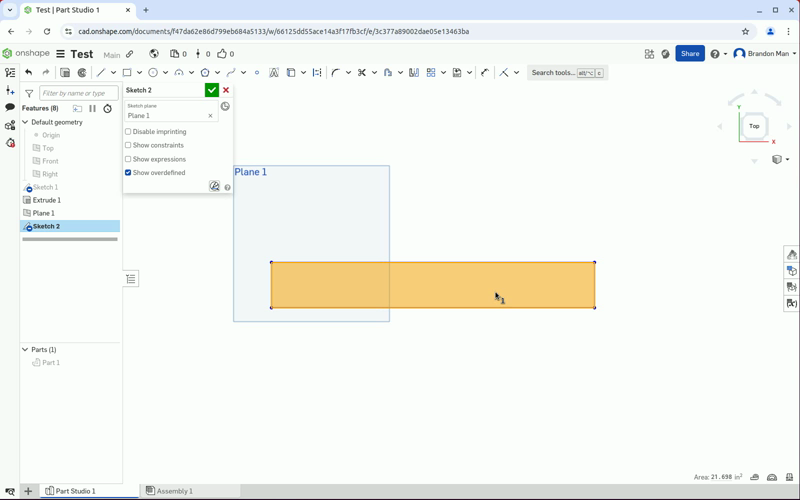
scroll(-6)
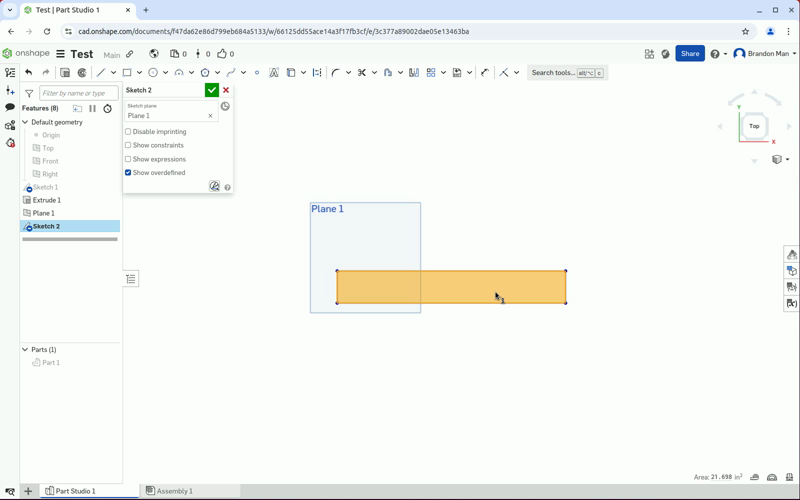
scroll(-6)
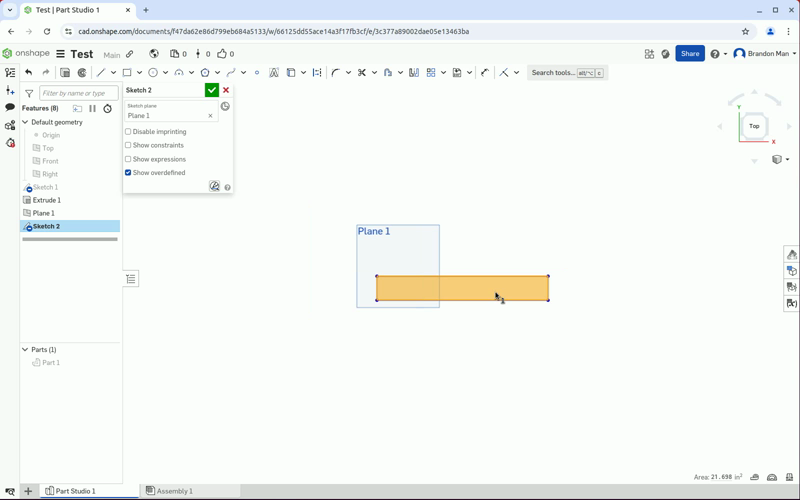
scroll(-6)
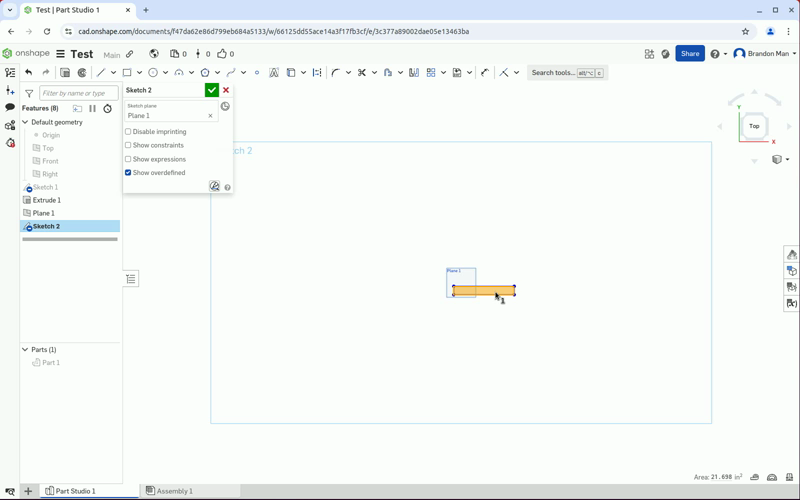
mouse_move(73, 352)
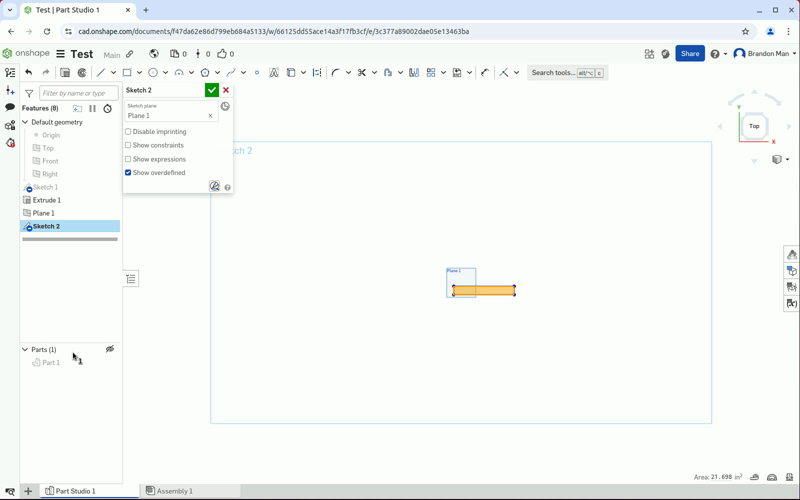
key(shift+y)
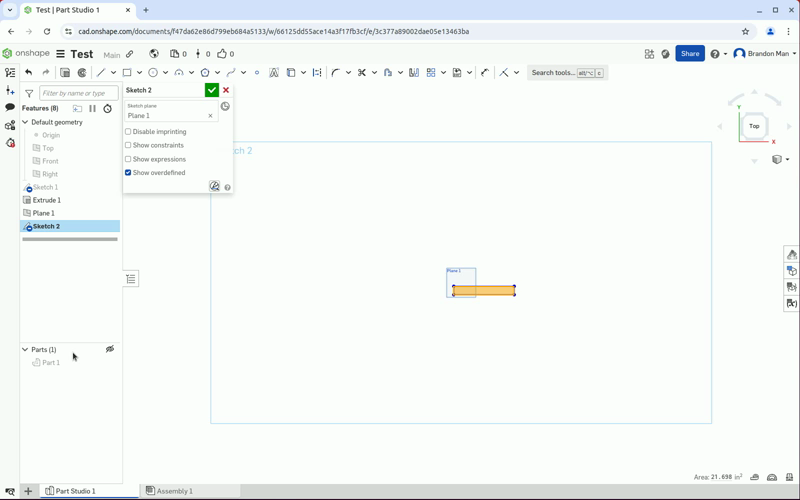
key(shift+e)
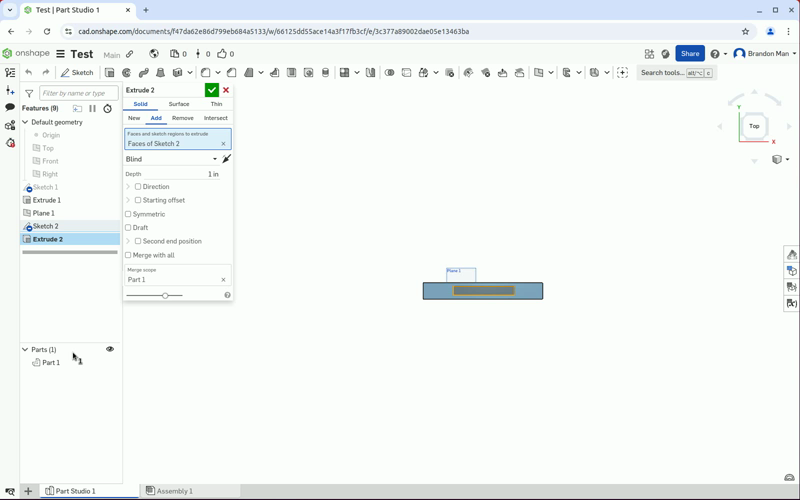
mouse_move(143, 106)
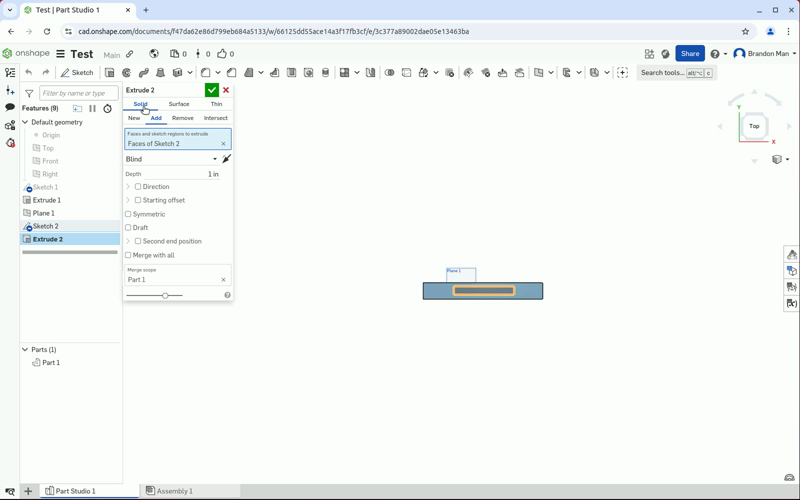
click(143, 106)
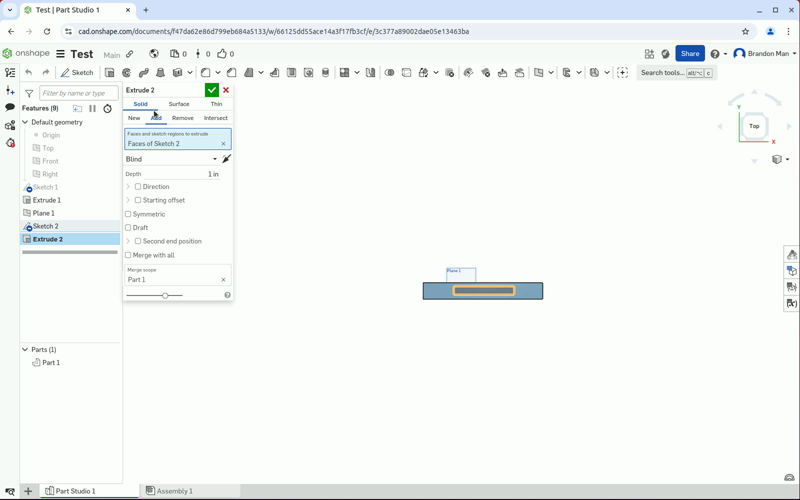
mouse_move(186, 120)
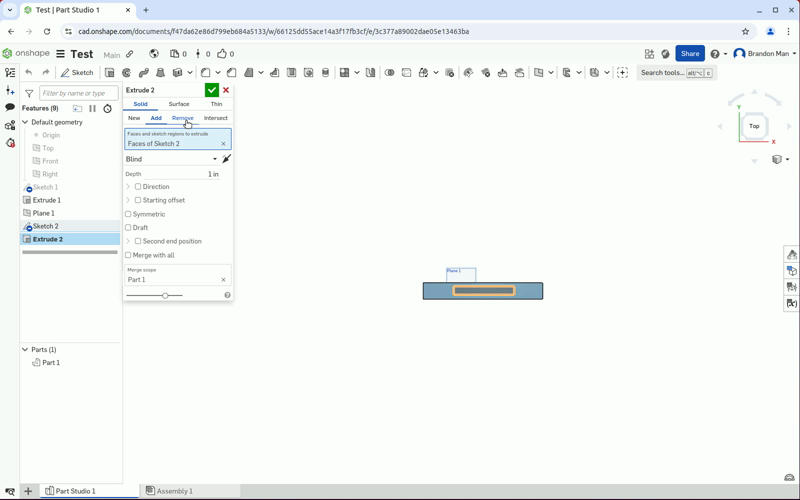
click(186, 120)
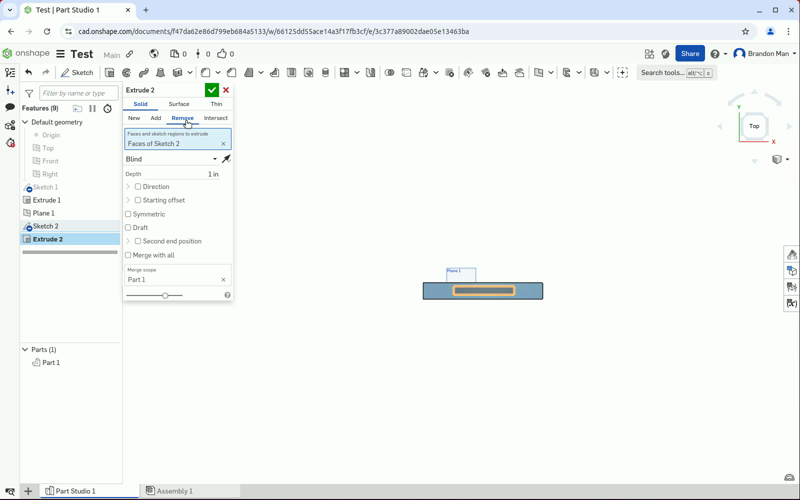
key(tab, 4)
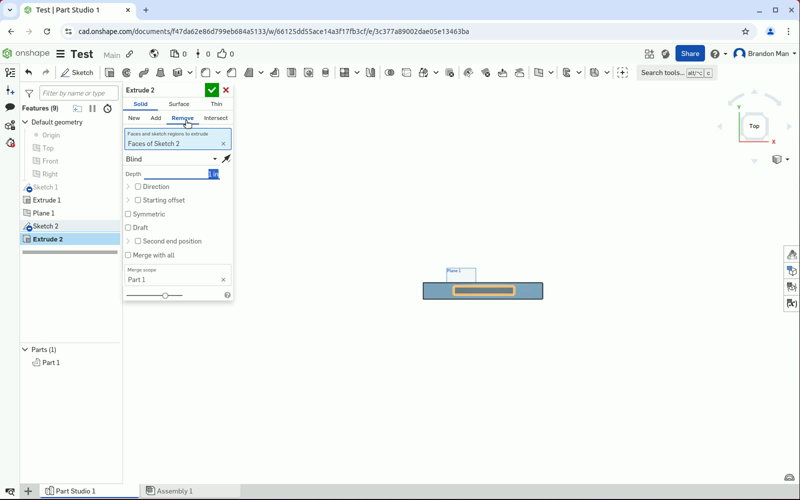
text(10.351)
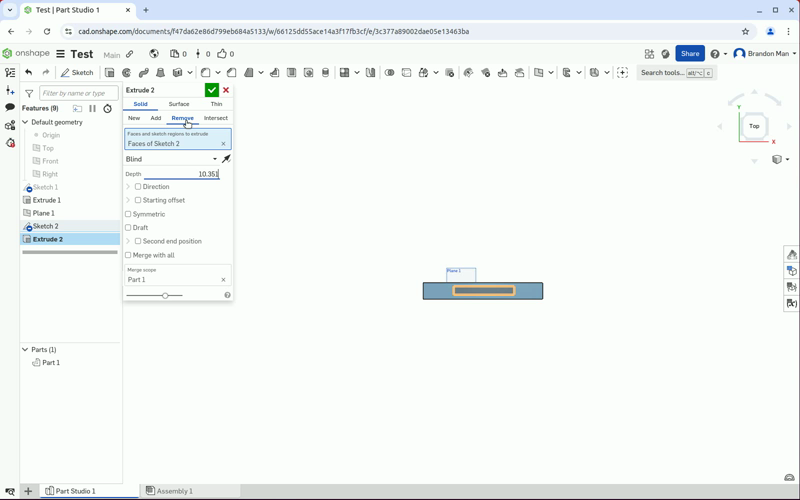
key(tab, 6)
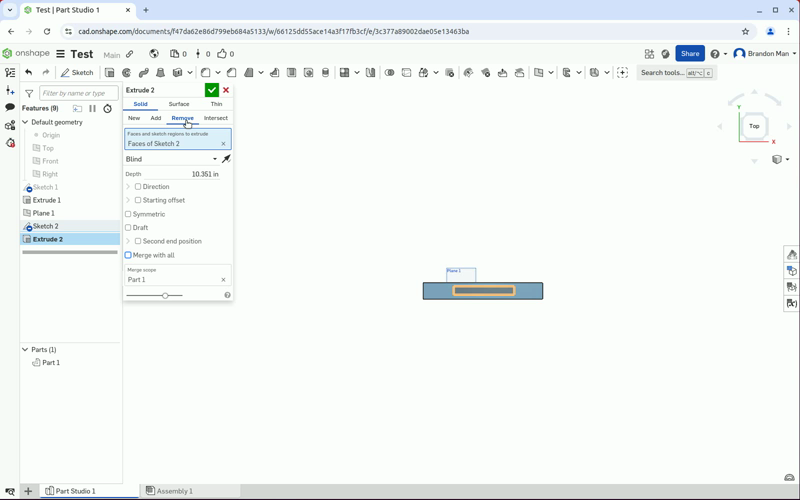
key(space)
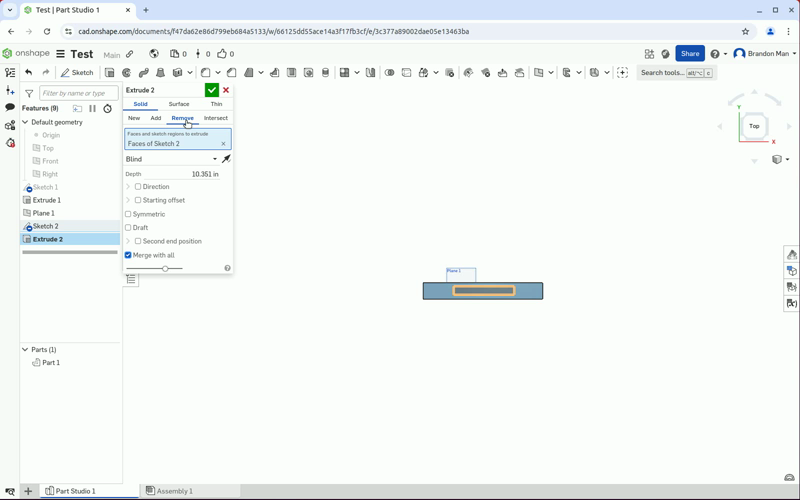
key(enter)
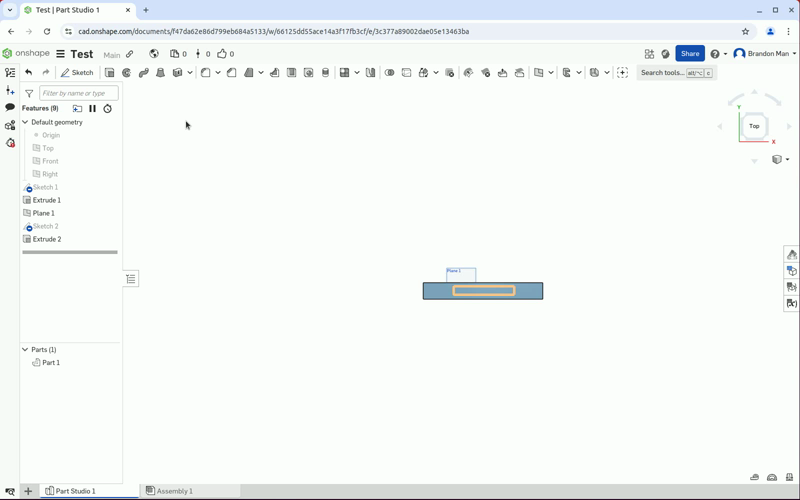
key(shift+h)
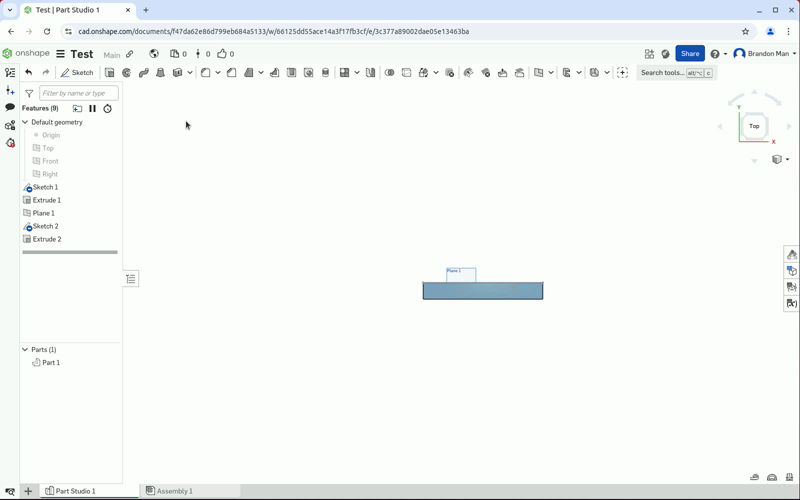
key(shift+h)
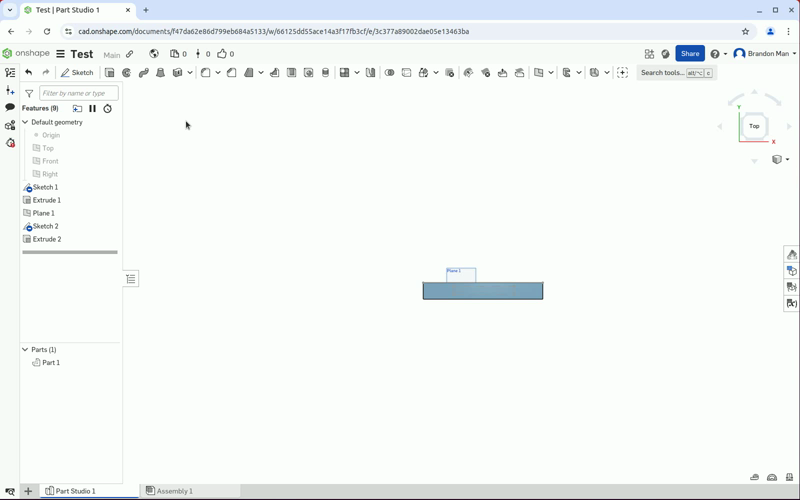
key(shift+7)
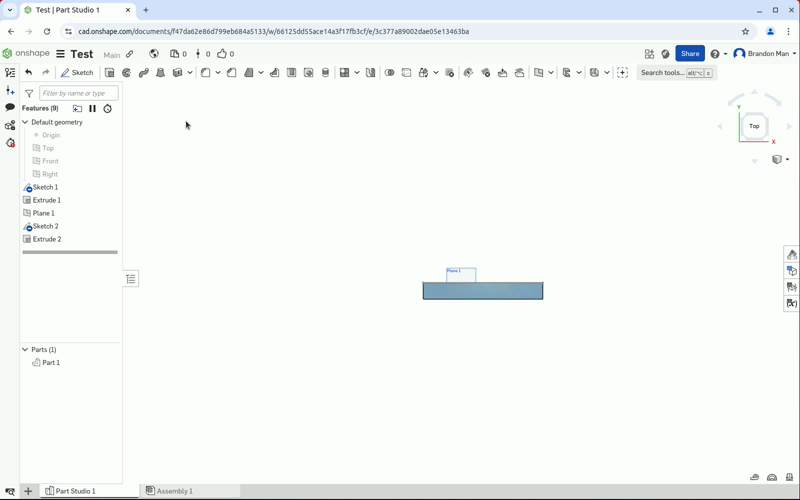
key(up, 3)
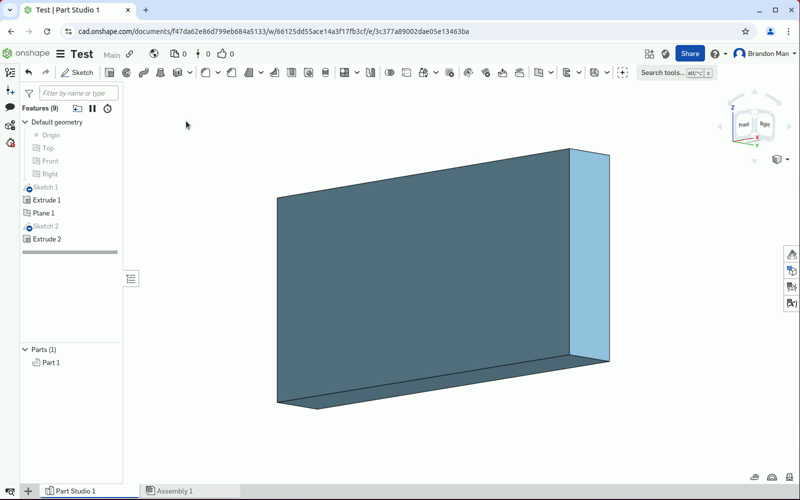
key(left, 3)
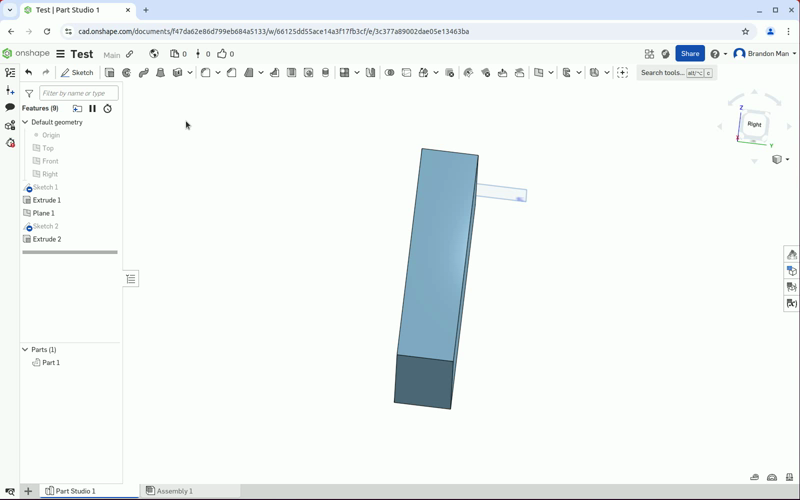
key(right, 3)
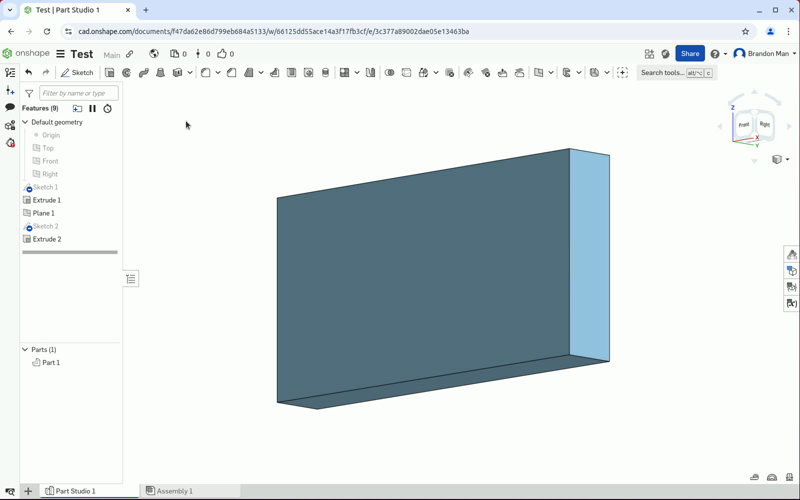
key(down, 3)
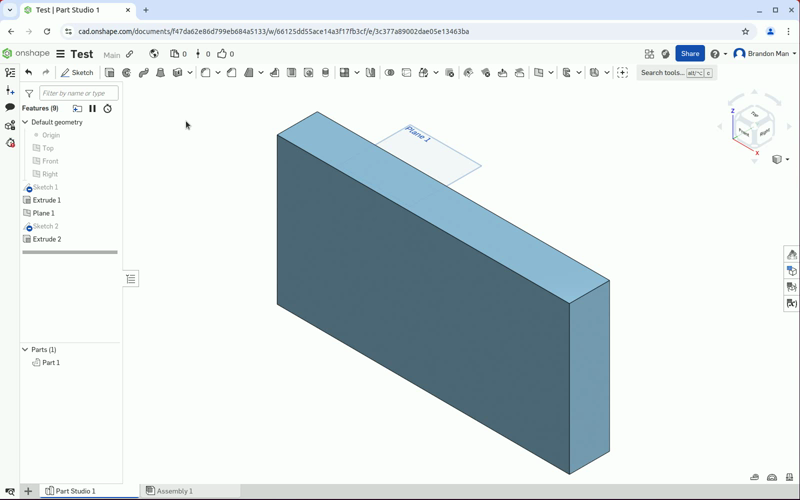
mouse_move(73, 189)
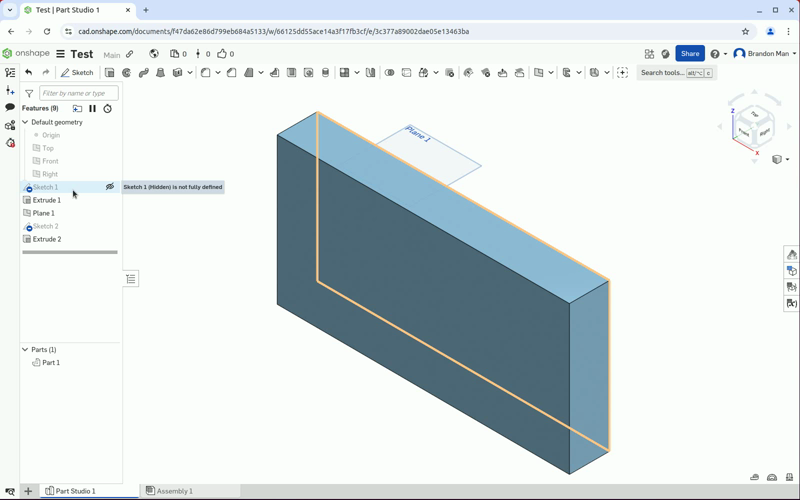
click(73, 189)